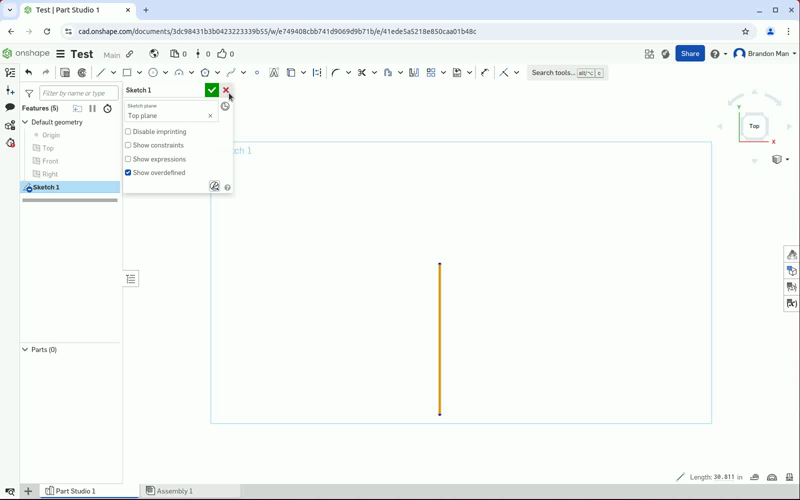
key(shift+h)
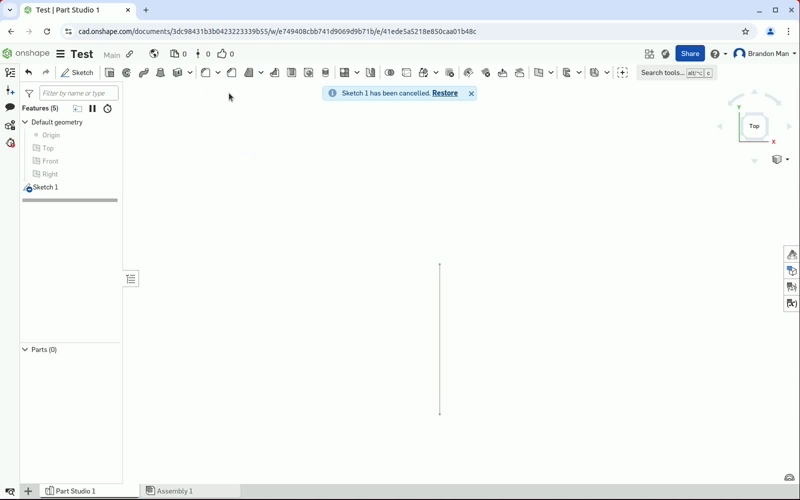
key(shift+s)
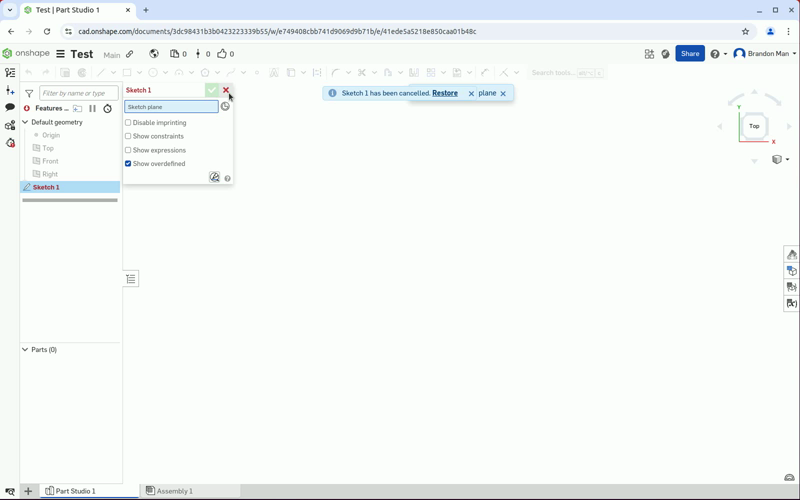
mouse_move(73, 150)
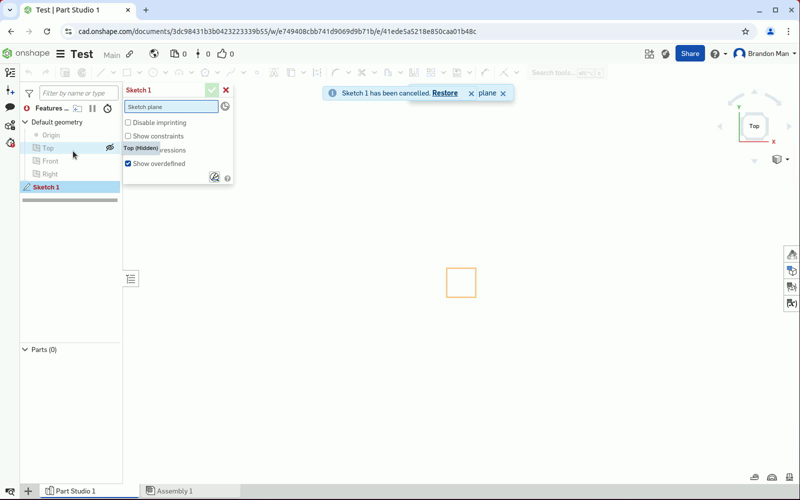
click(73, 150)
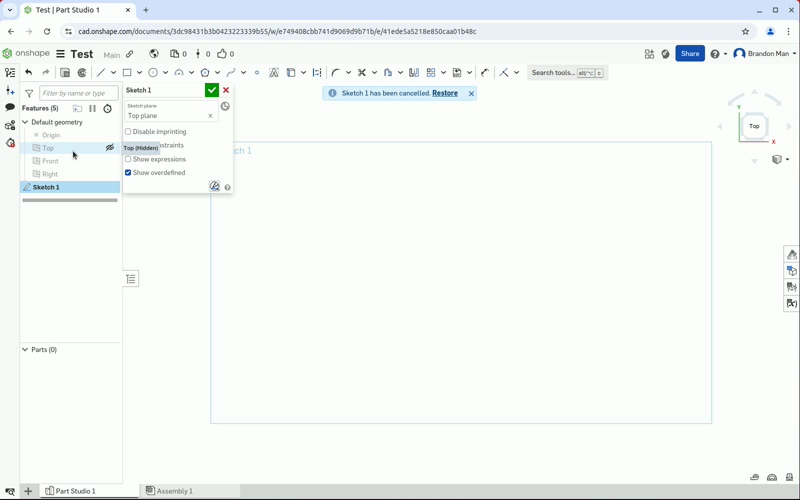
mouse_move(73, 352)
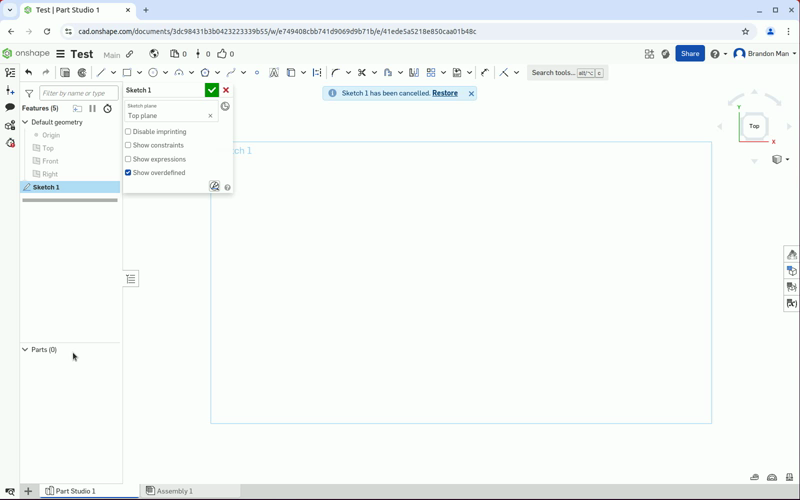
key(y)
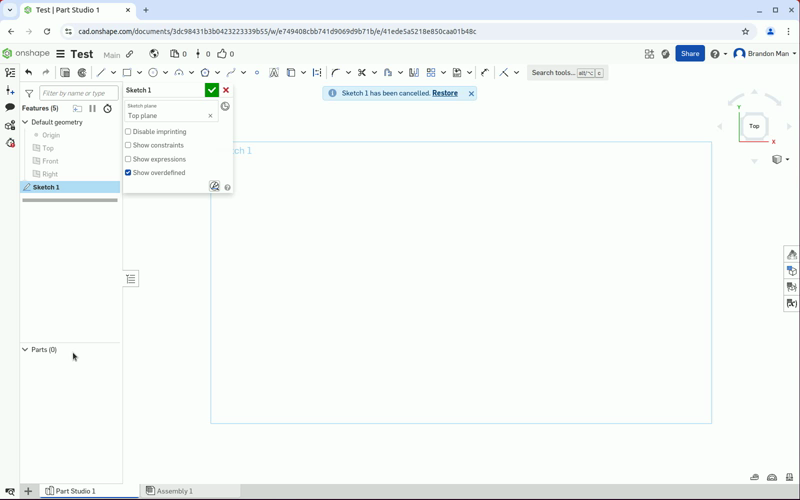
key(l)
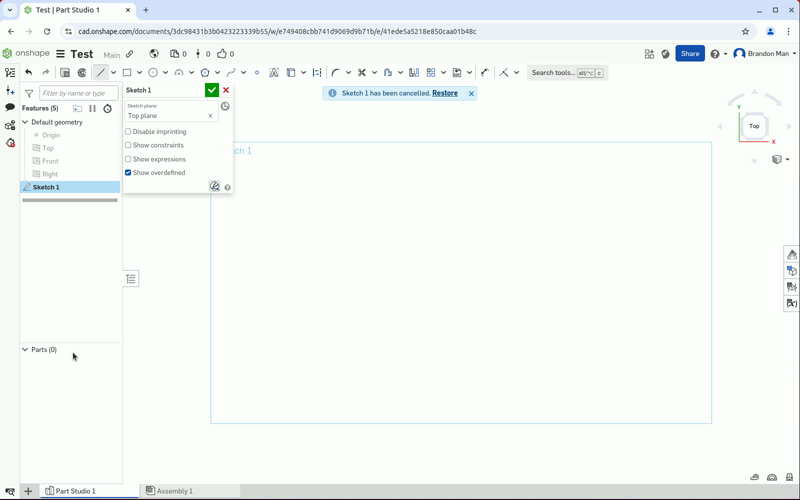
key_down(shift)
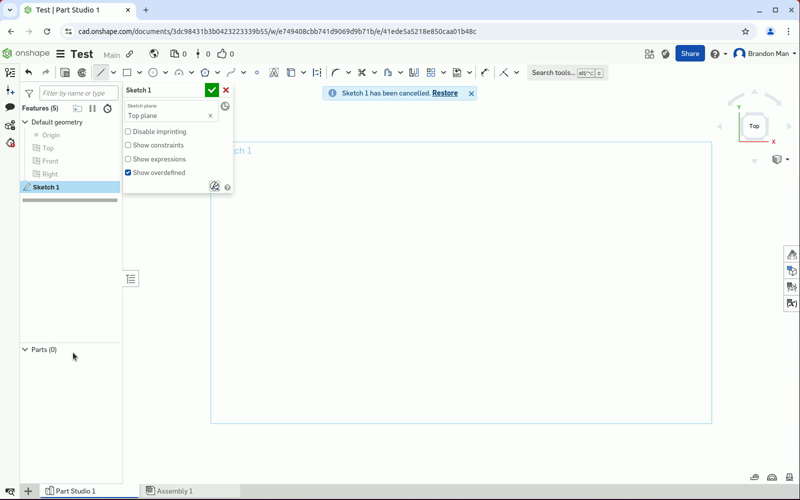
mouse_move(392, 351)
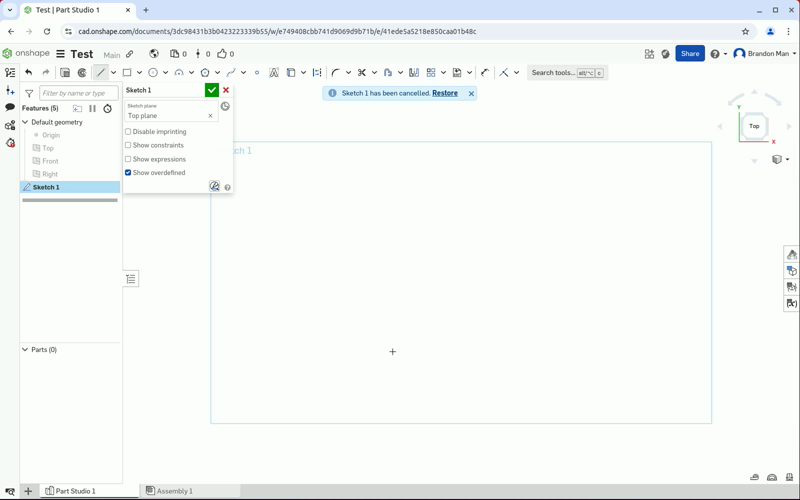
click(392, 351)
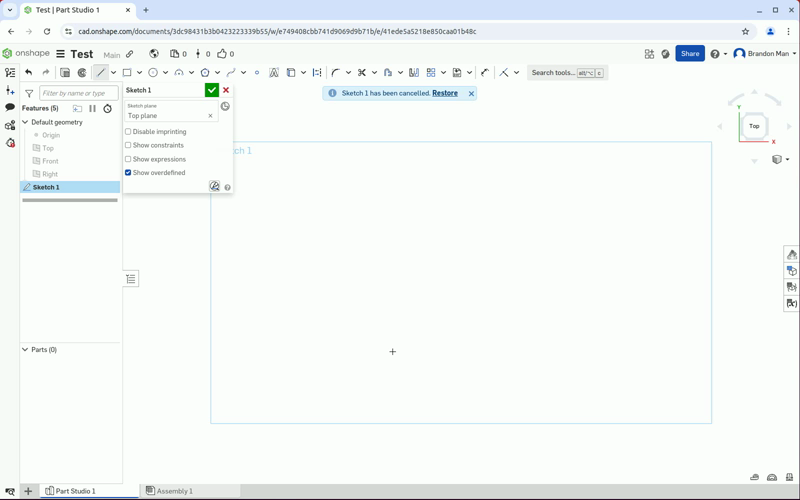
key_up(shift)
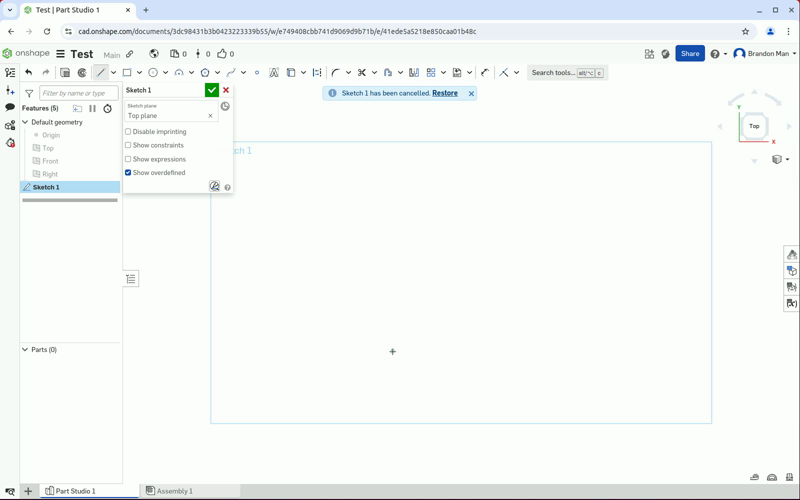
key_down(shift)
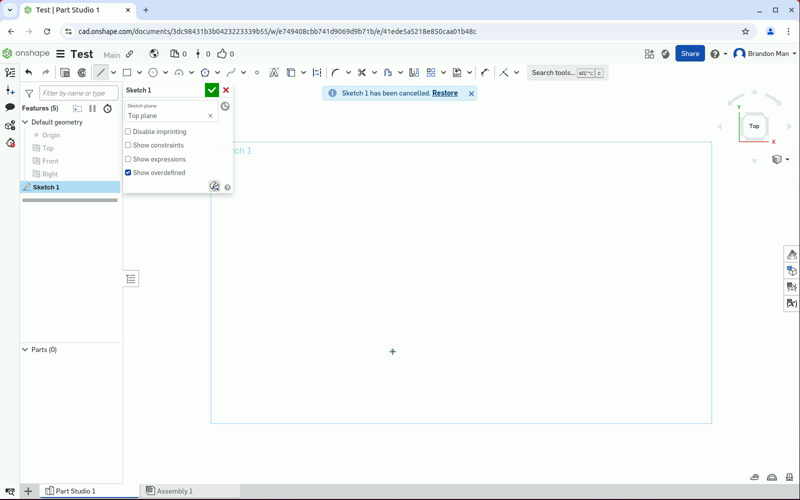
mouse_move(527, 351)
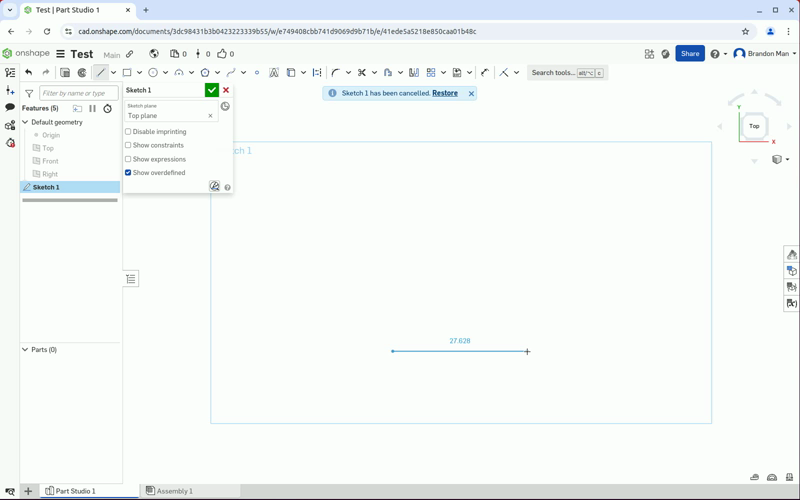
click(527, 351)
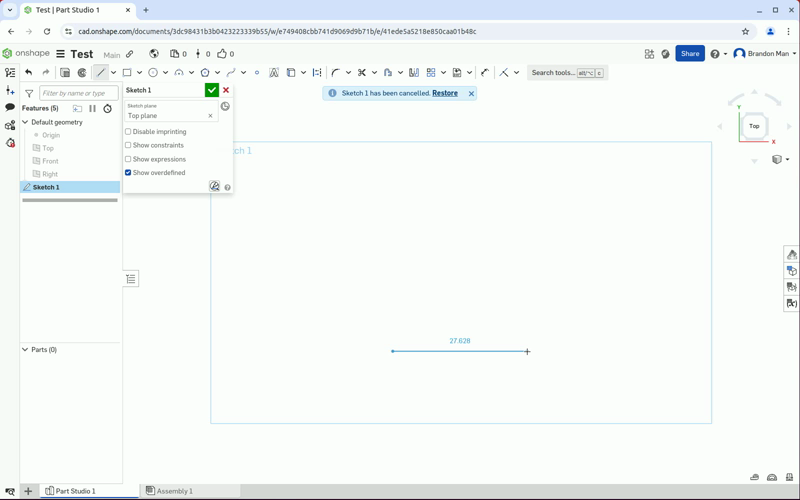
key_up(shift)
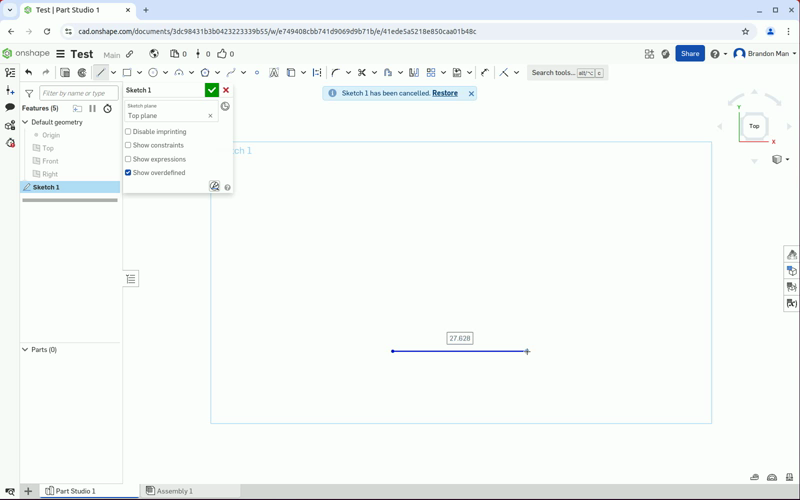
key_down(shift)
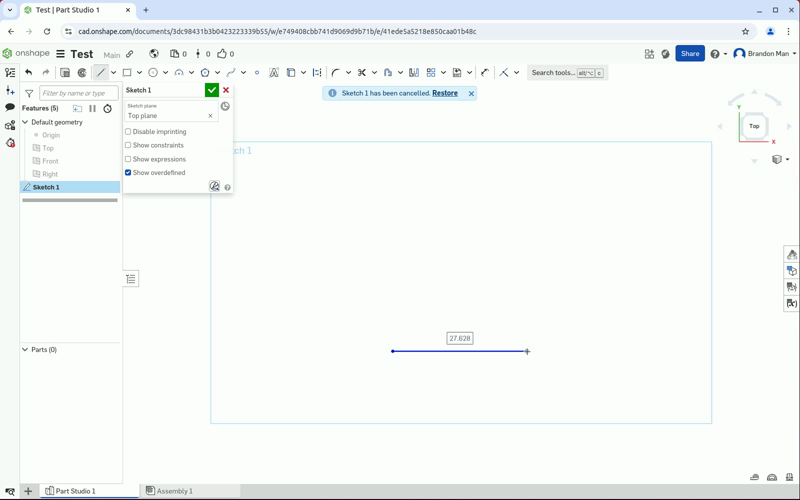
mouse_move(527, 216)
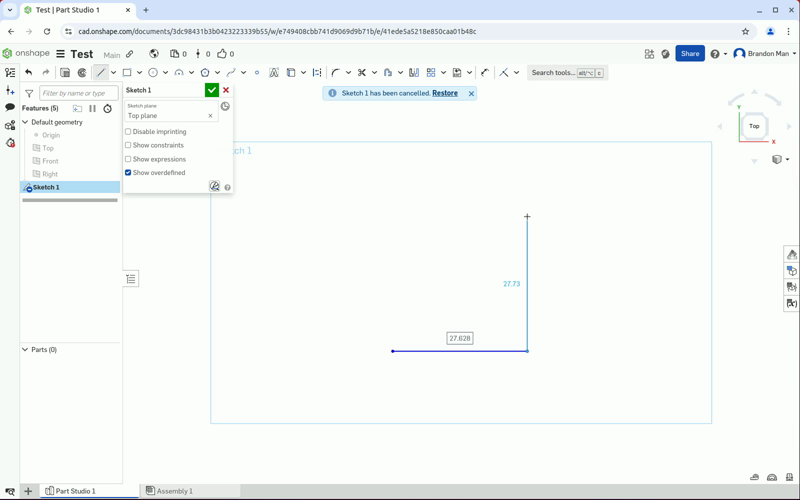
click(527, 216)
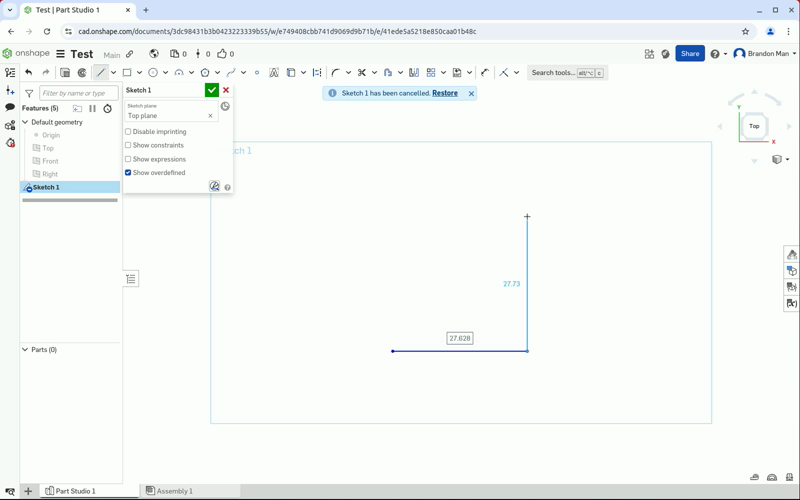
key_up(shift)
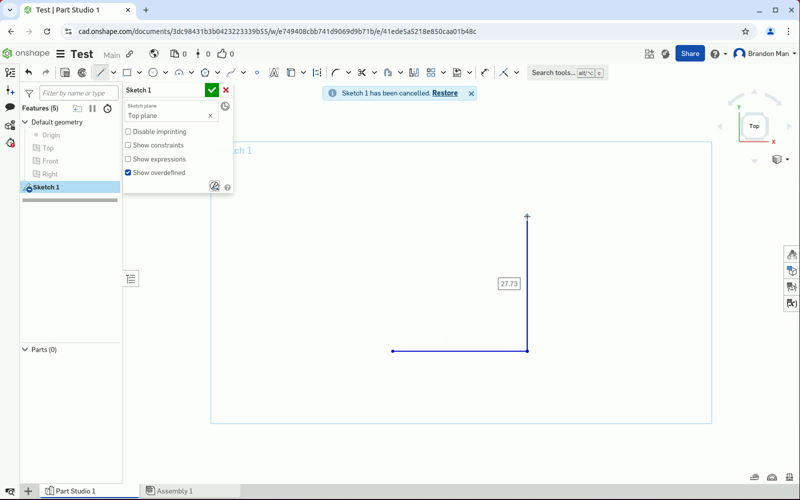
key_down(shift)
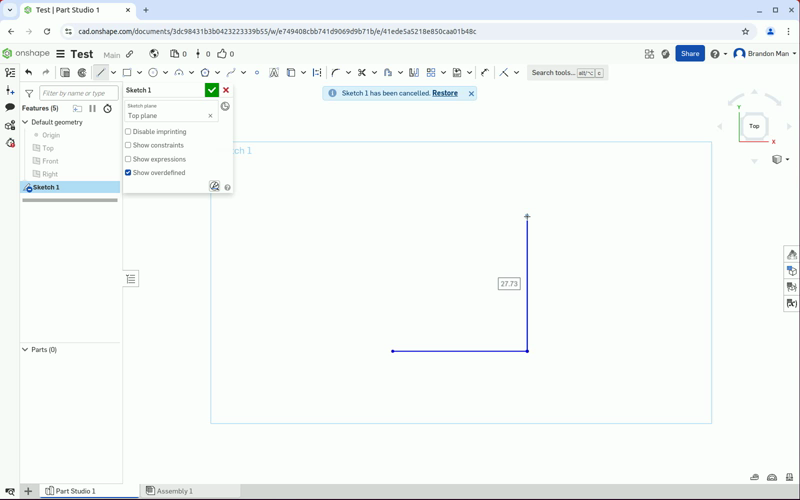
mouse_move(392, 216)
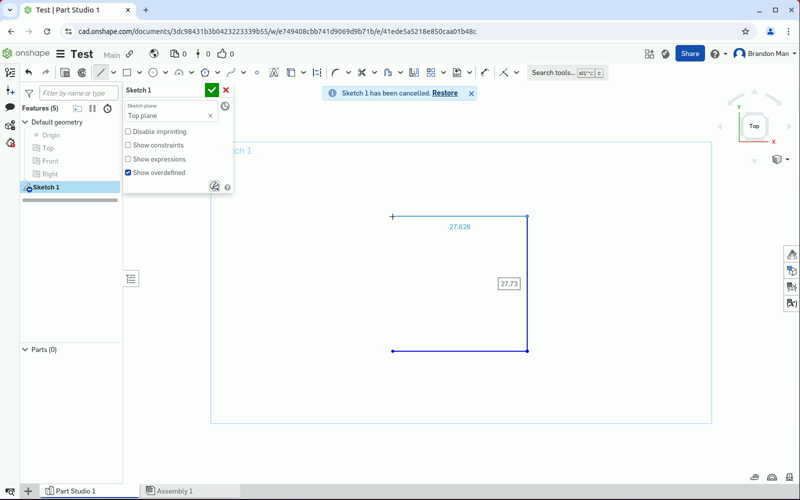
click(392, 216)
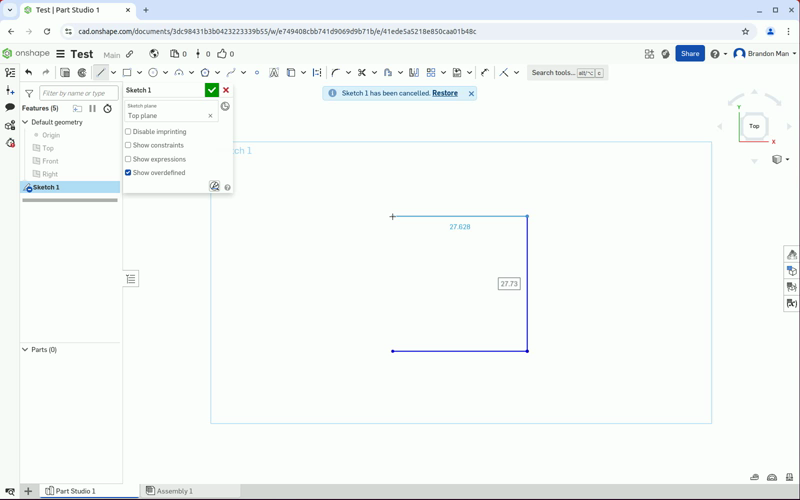
key_up(shift)
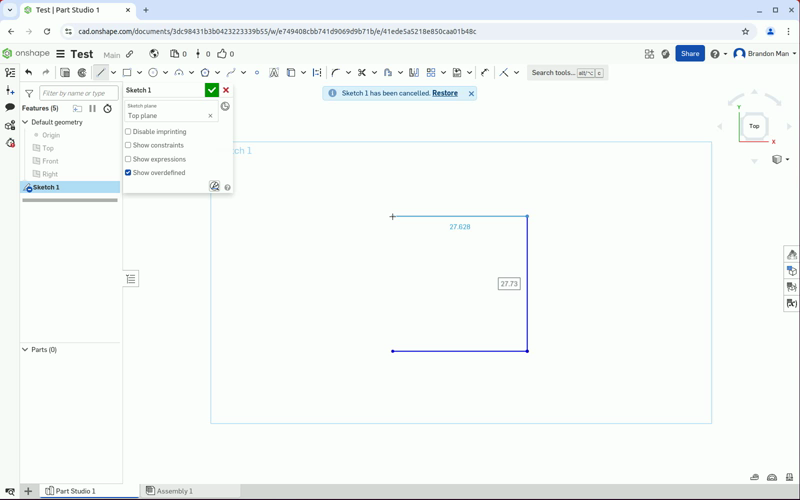
key_down(shift)
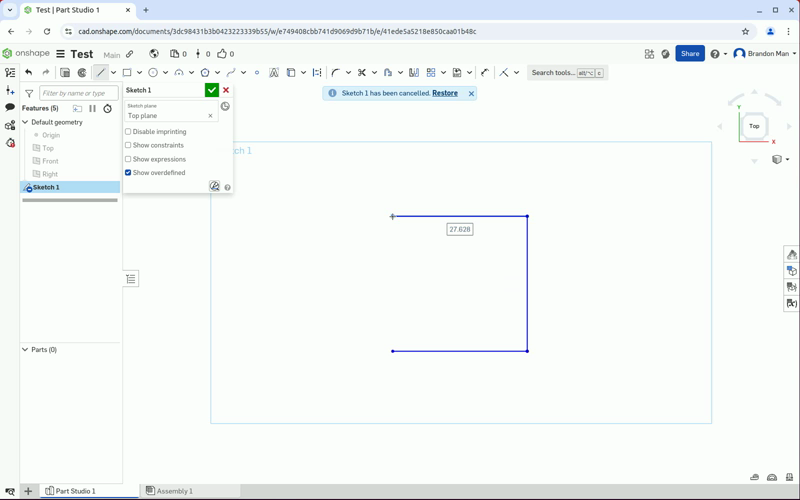
mouse_move(392, 351)
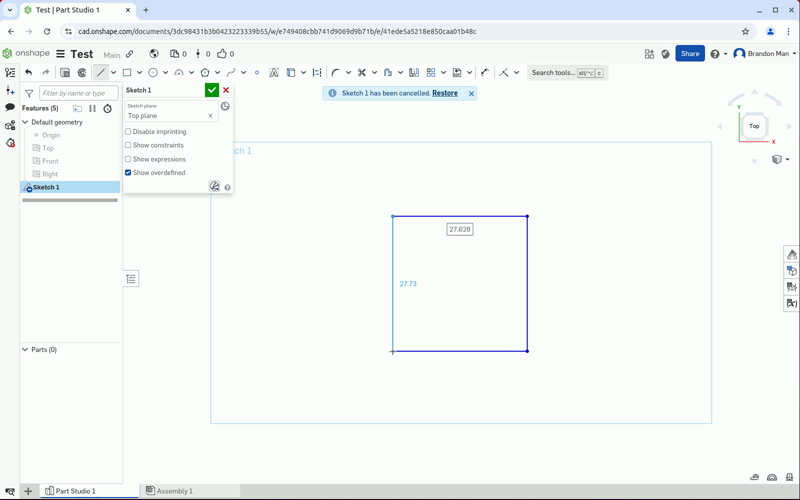
key_up(shift)
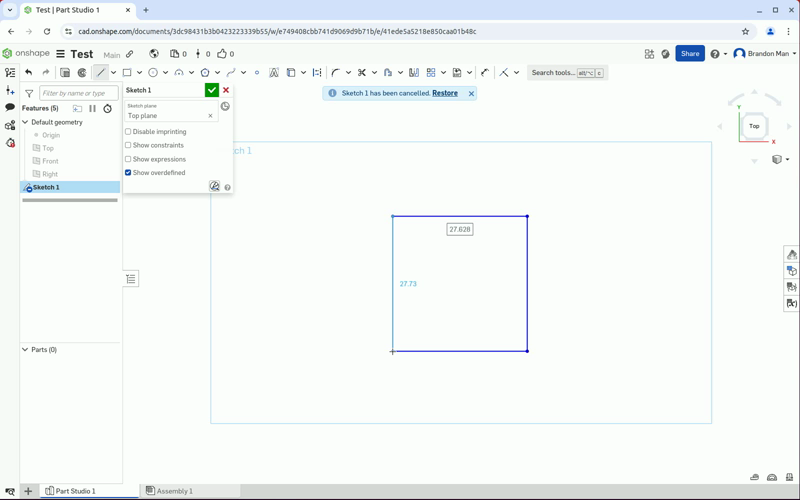
click(392, 351)
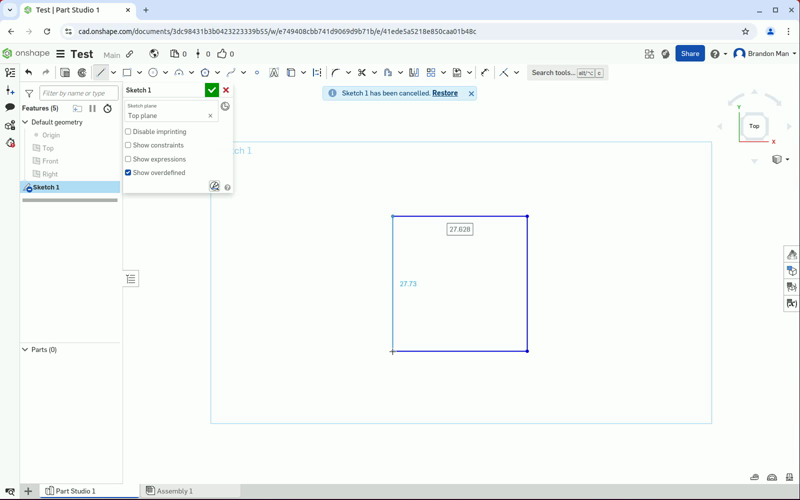
key(esc)
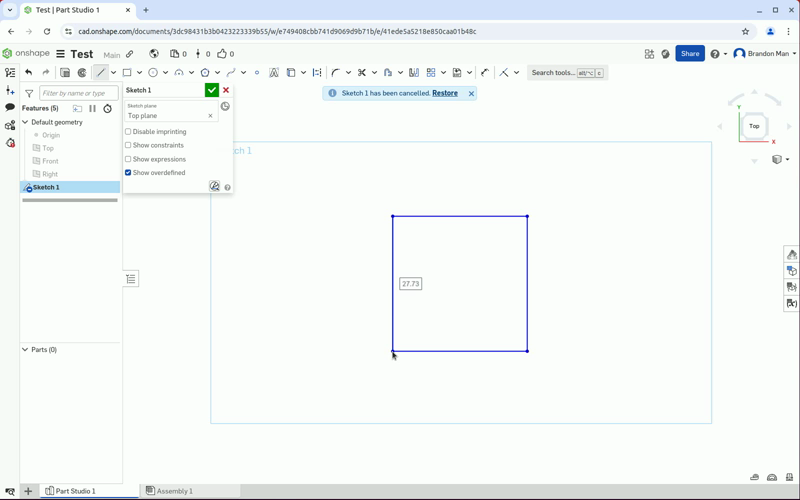
key(l)
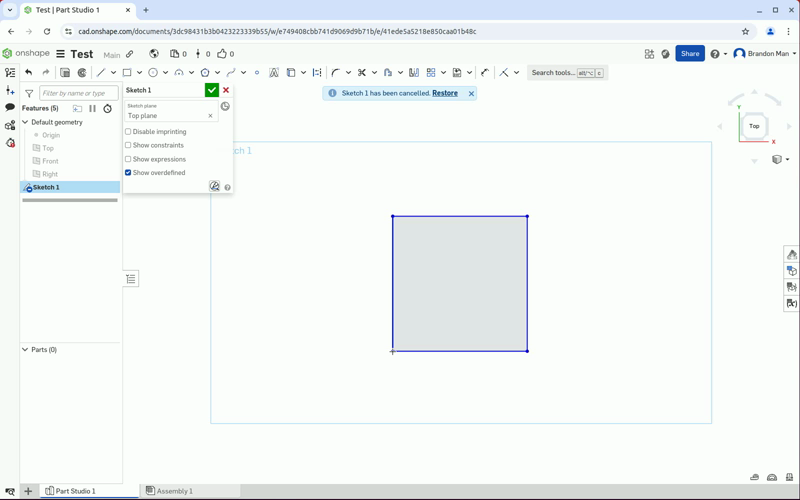
key_down(shift)
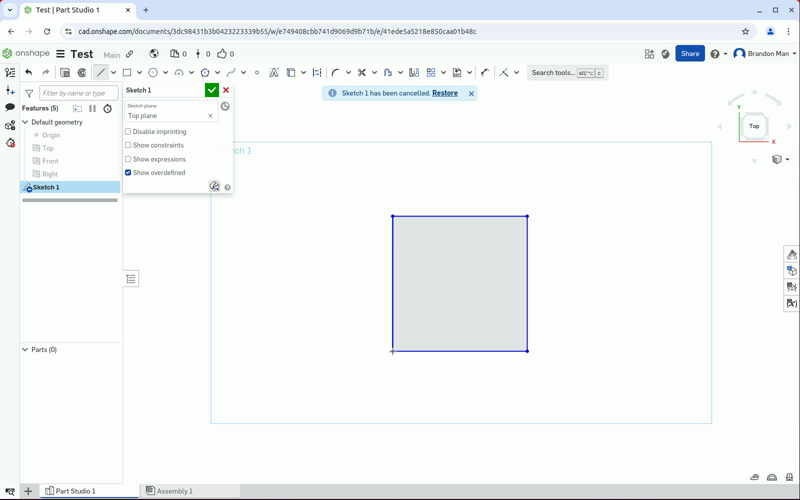
mouse_move(404, 339)
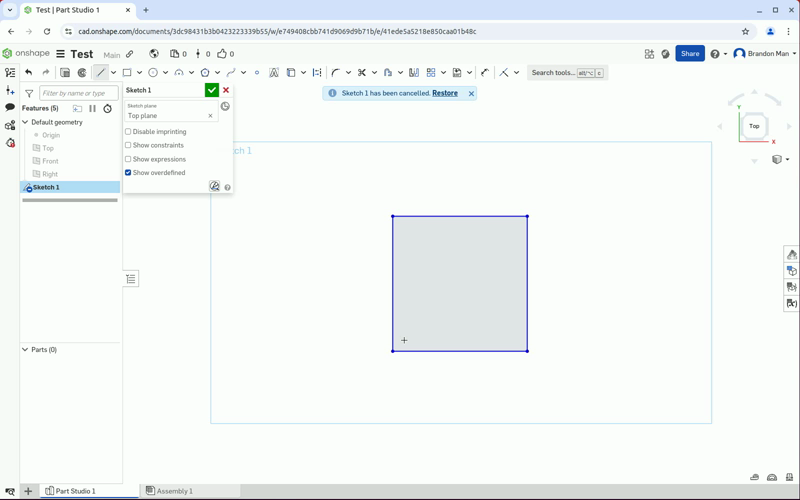
click(404, 339)
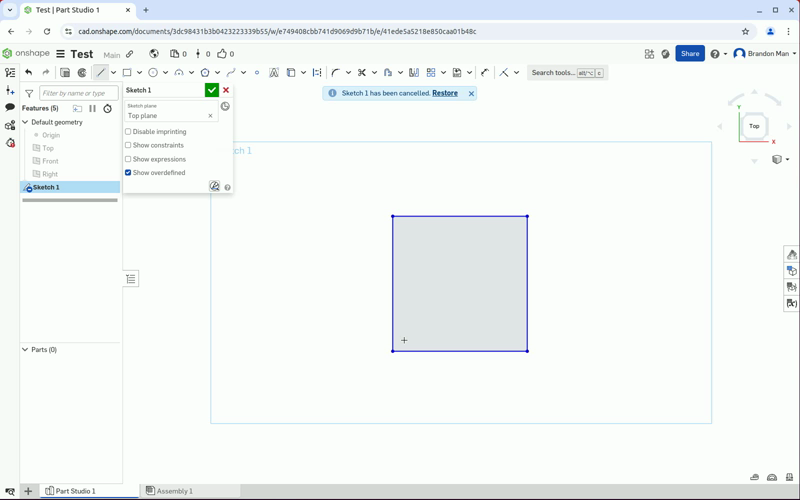
key_up(shift)
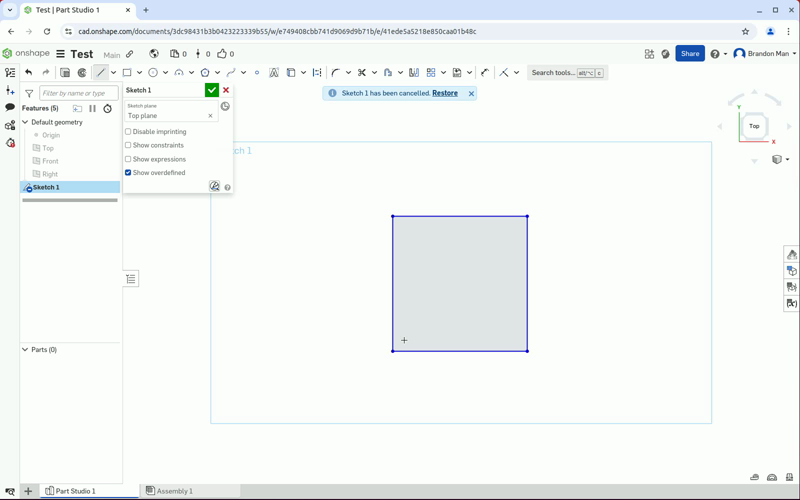
key_down(shift)
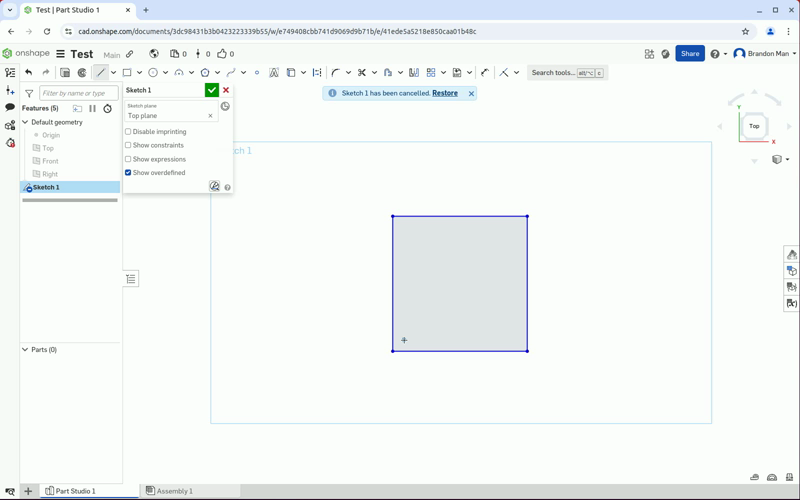
mouse_move(516, 339)
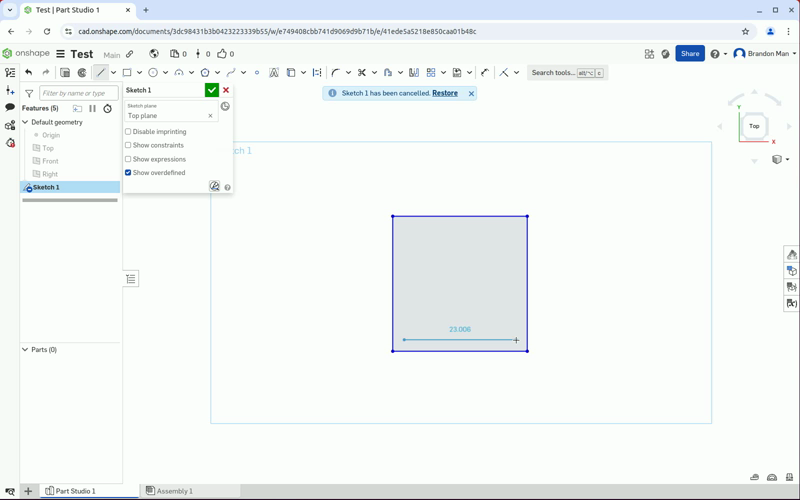
click(516, 339)
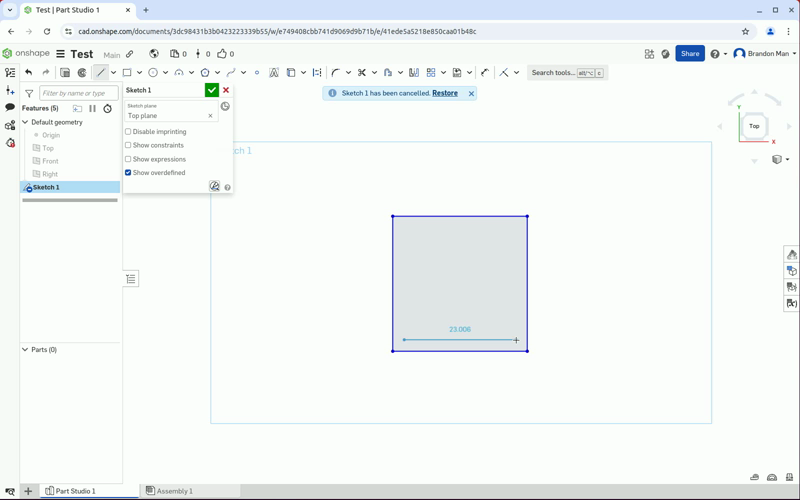
key_up(shift)
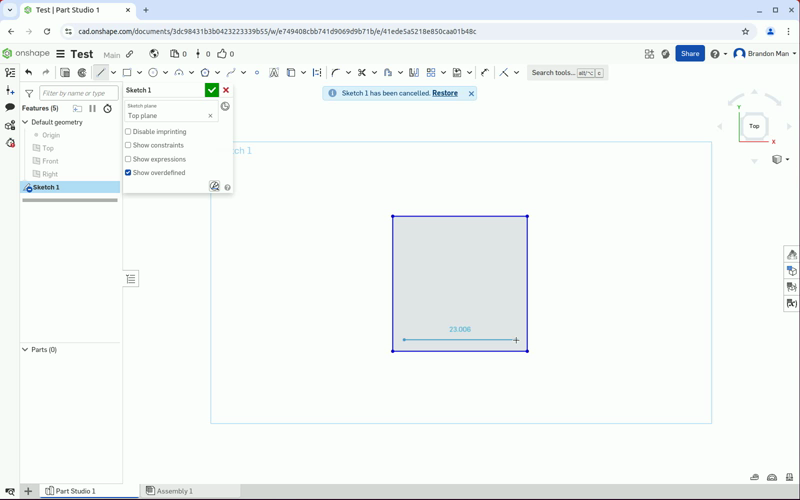
key_down(shift)
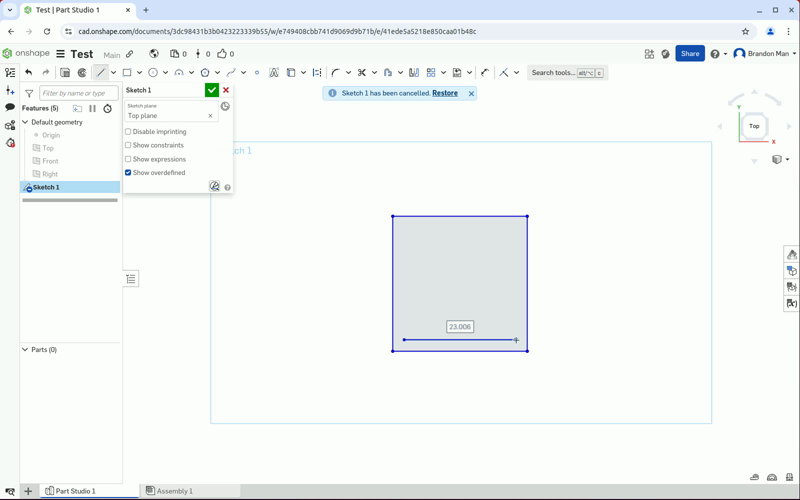
mouse_move(516, 227)
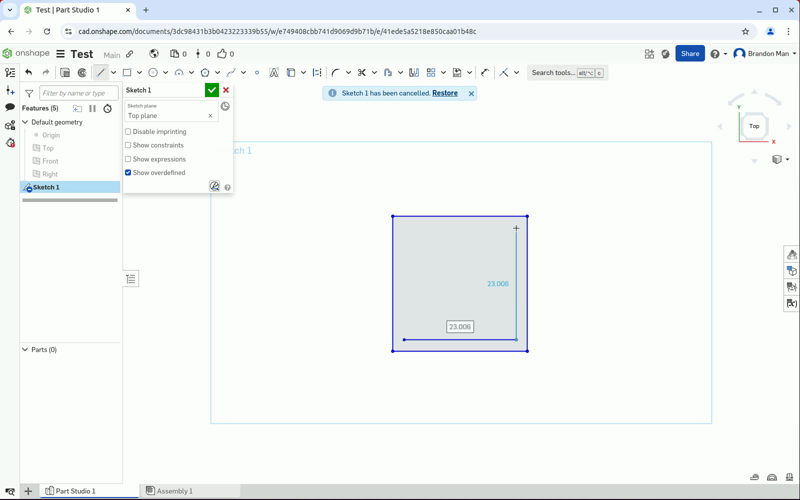
click(516, 227)
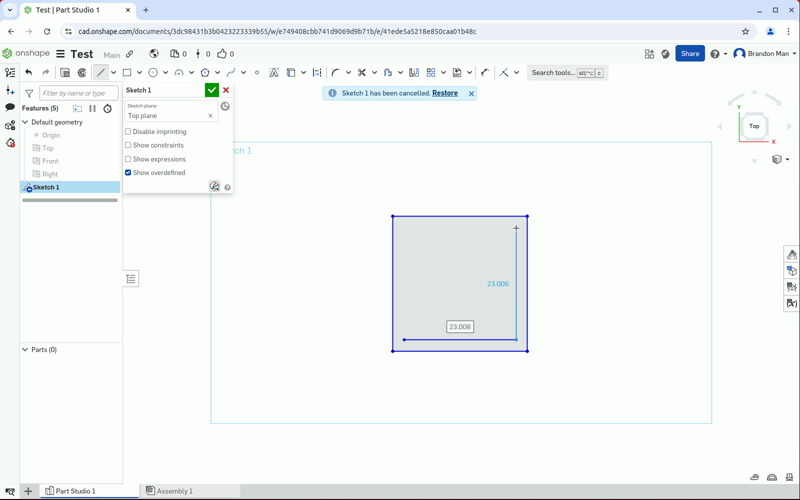
key_up(shift)
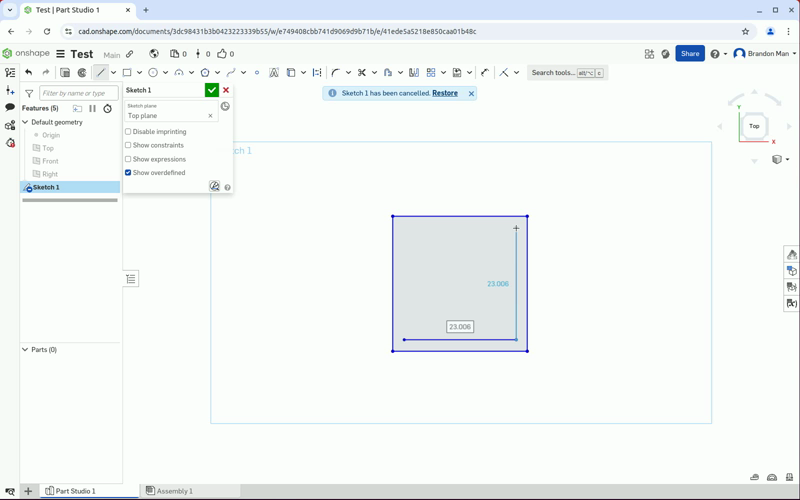
key_down(shift)
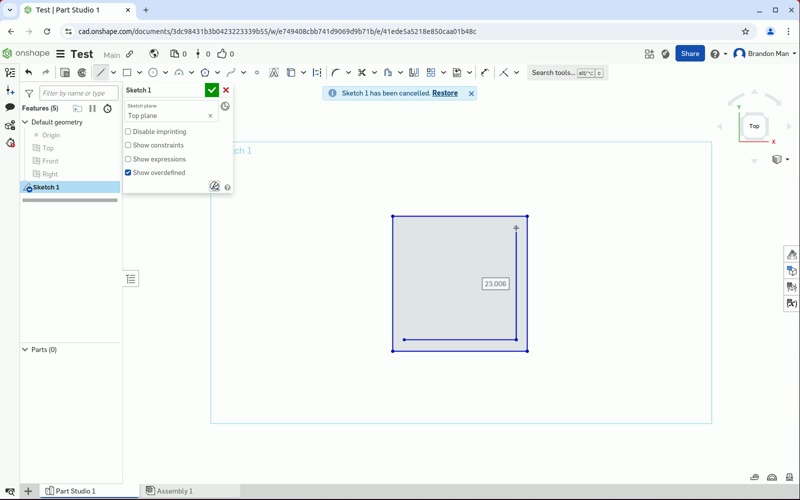
mouse_move(404, 227)
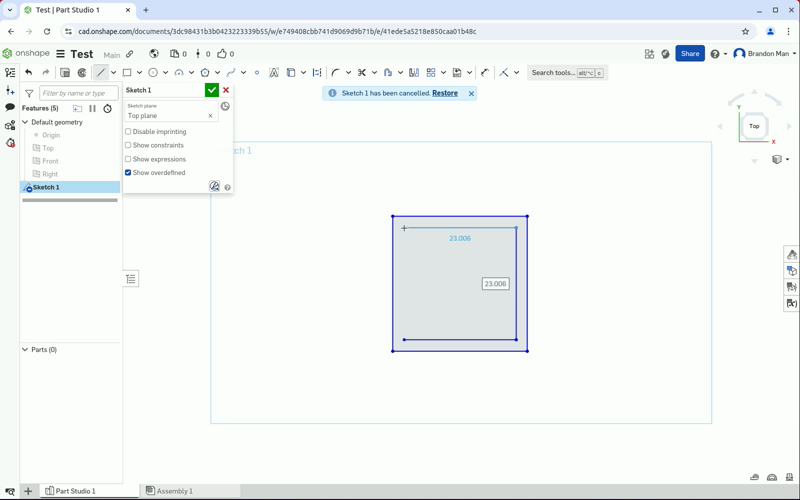
click(404, 227)
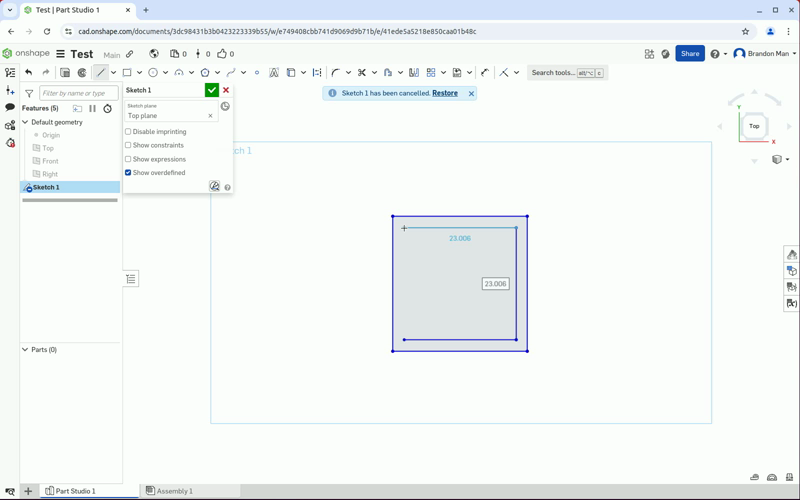
key_up(shift)
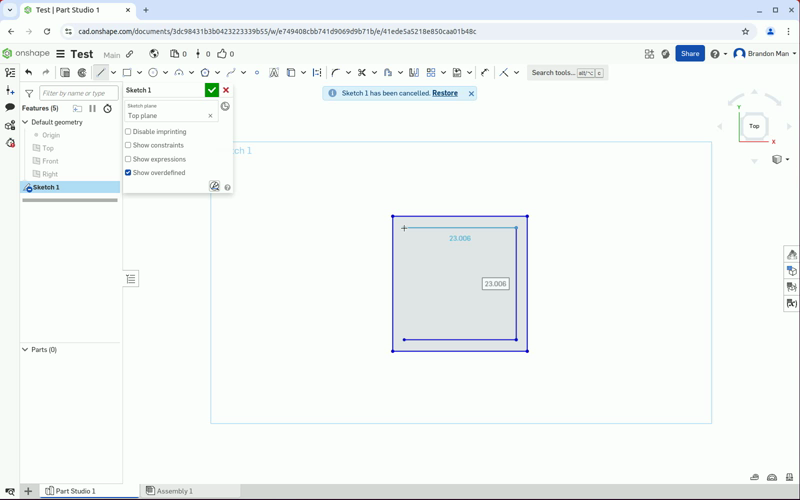
key_down(shift)
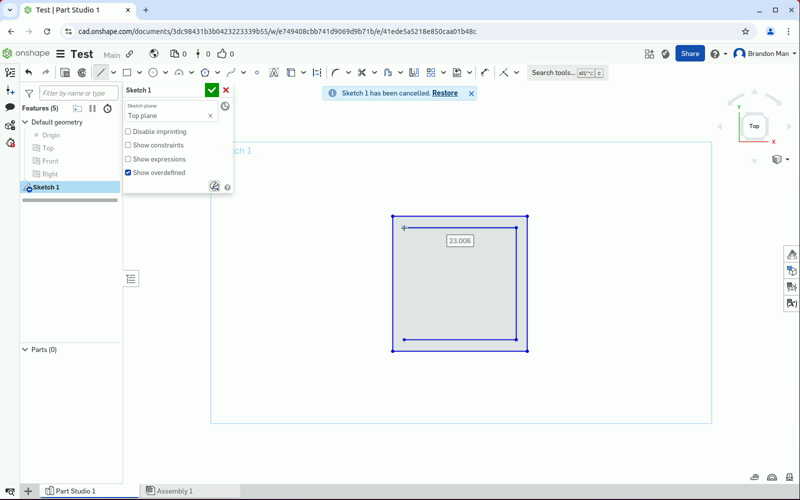
mouse_move(404, 339)
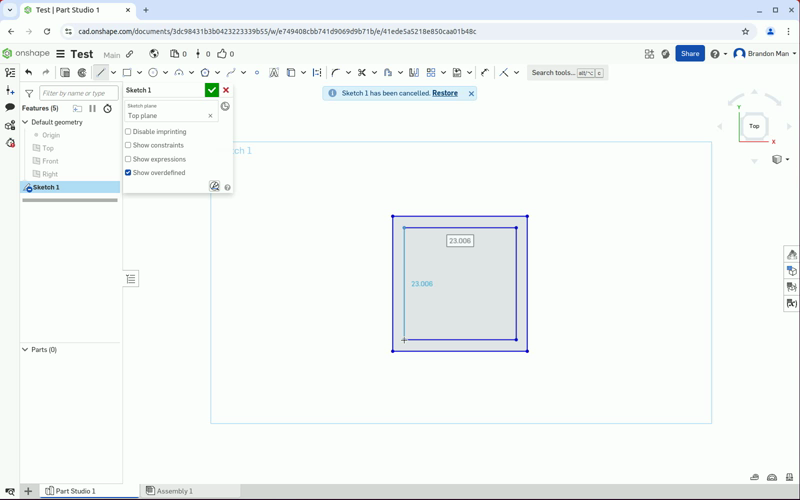
key_up(shift)
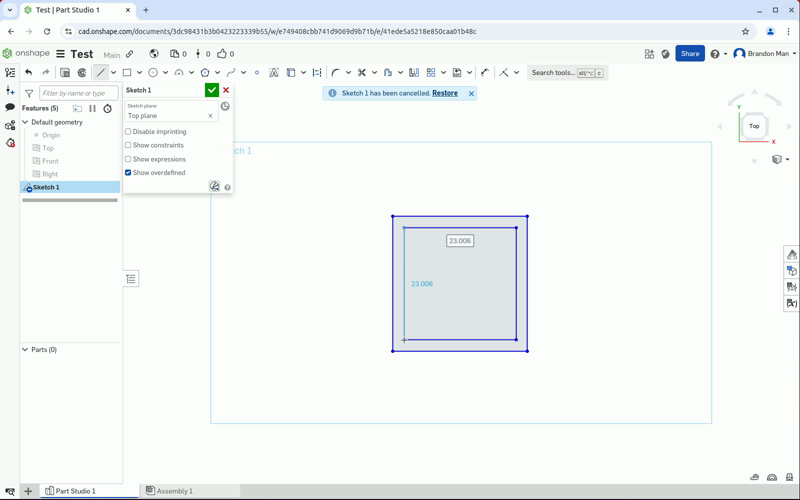
click(404, 339)
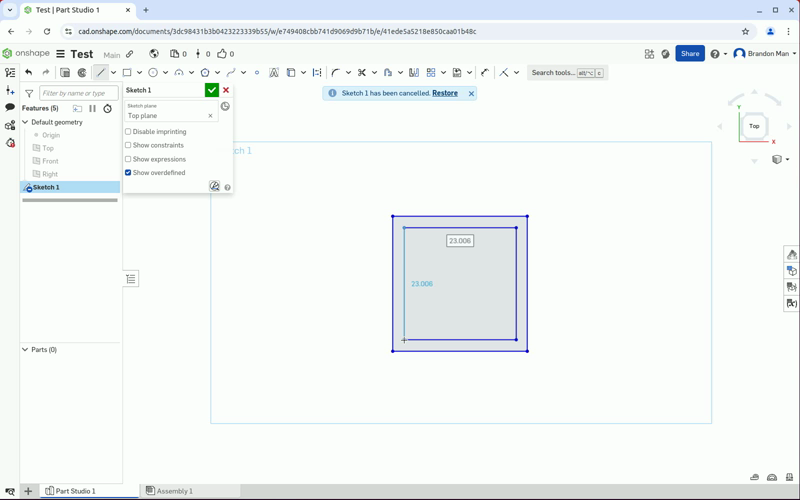
key(esc)
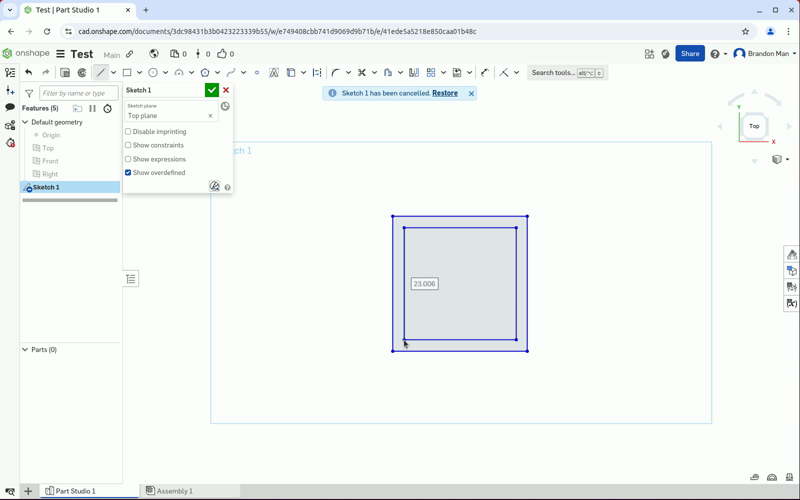
mouse_move(454, 220)
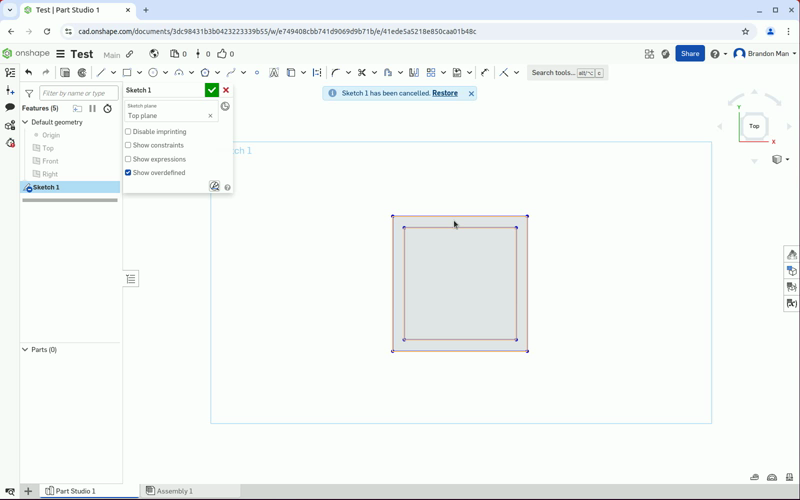
click(454, 220)
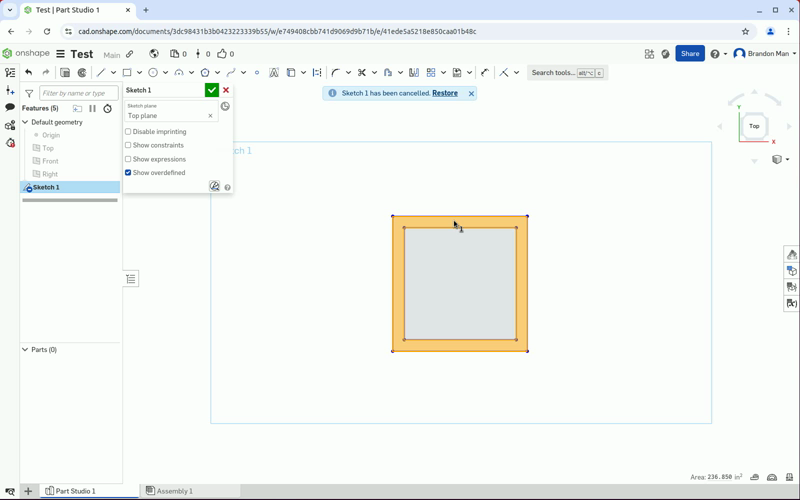
mouse_move(73, 352)
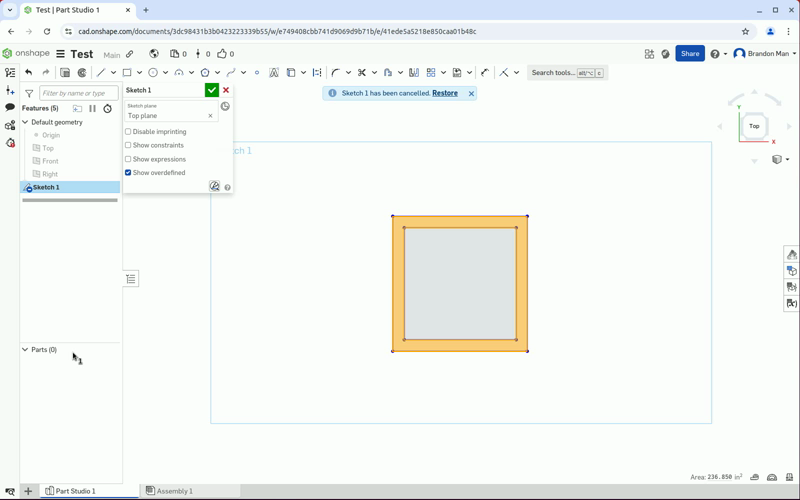
key(shift+y)
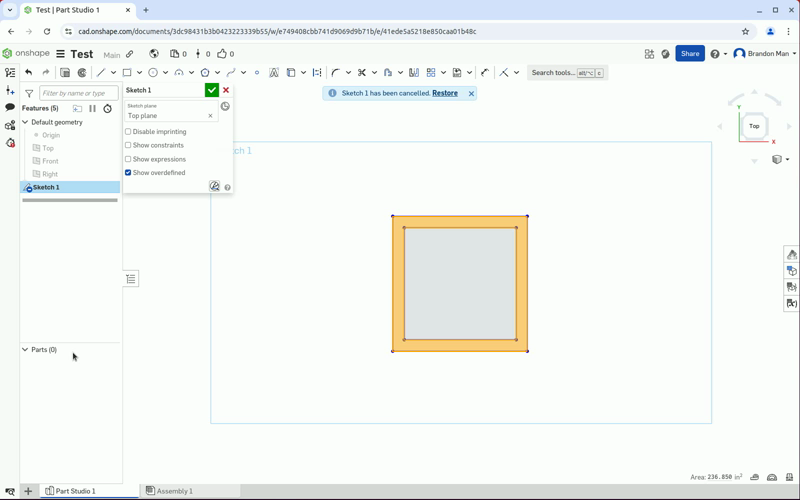
key(shift+e)
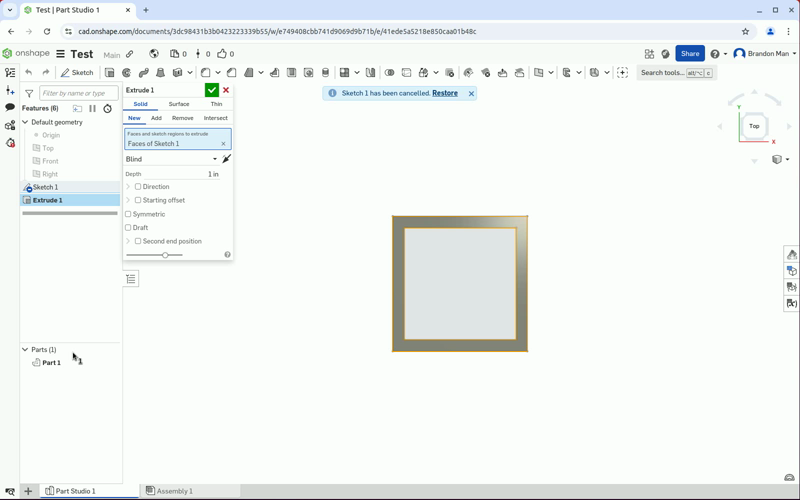
mouse_move(143, 106)
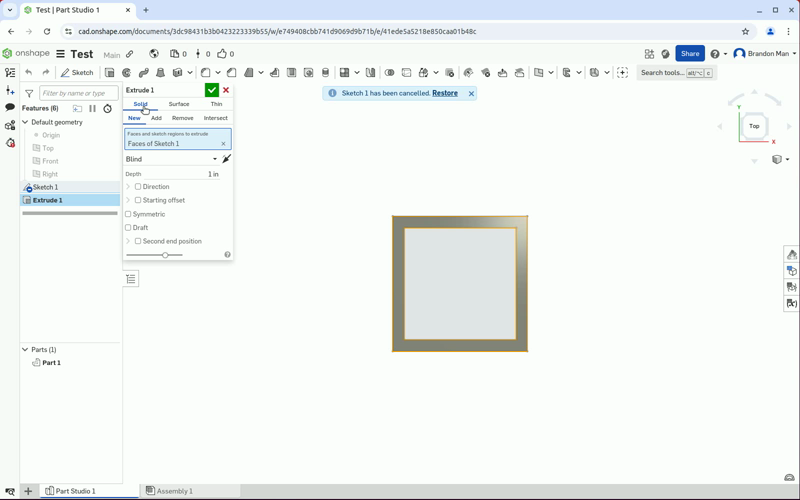
click(143, 106)
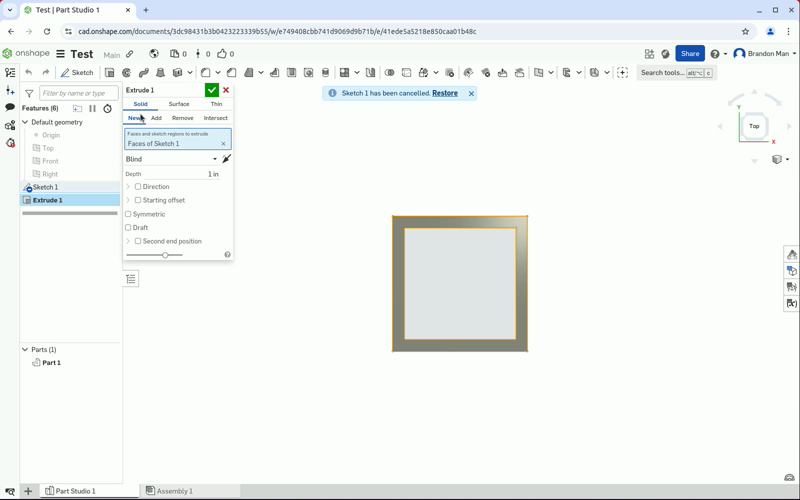
mouse_move(137, 120)
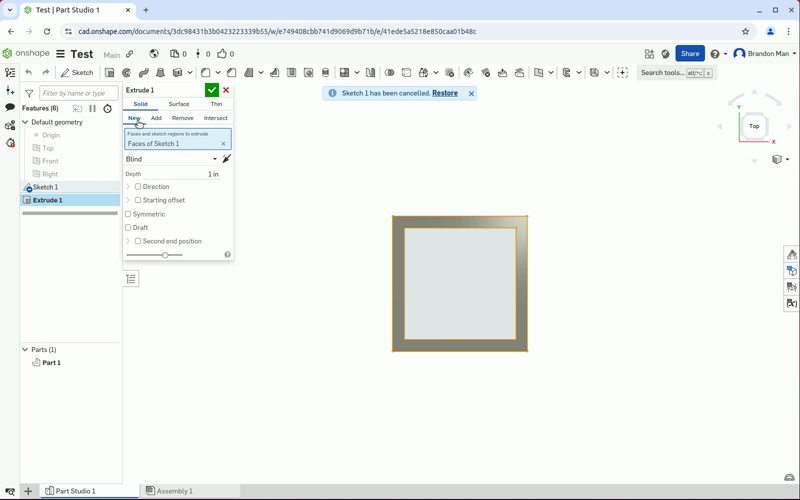
click(137, 120)
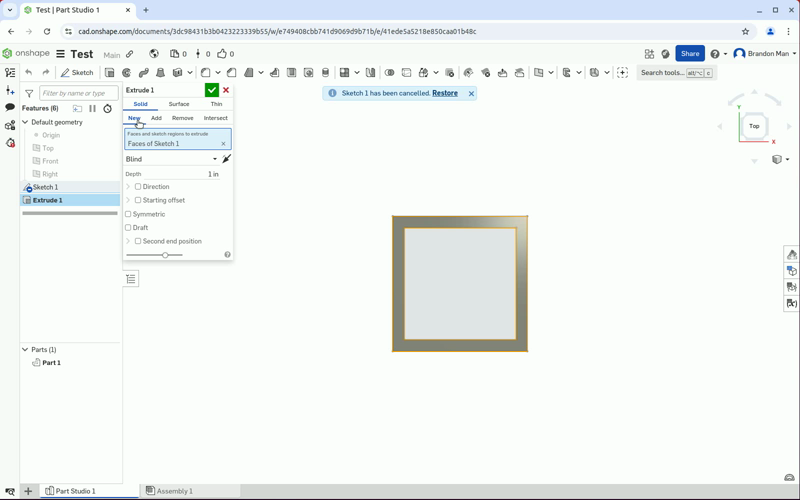
key(tab, 4)
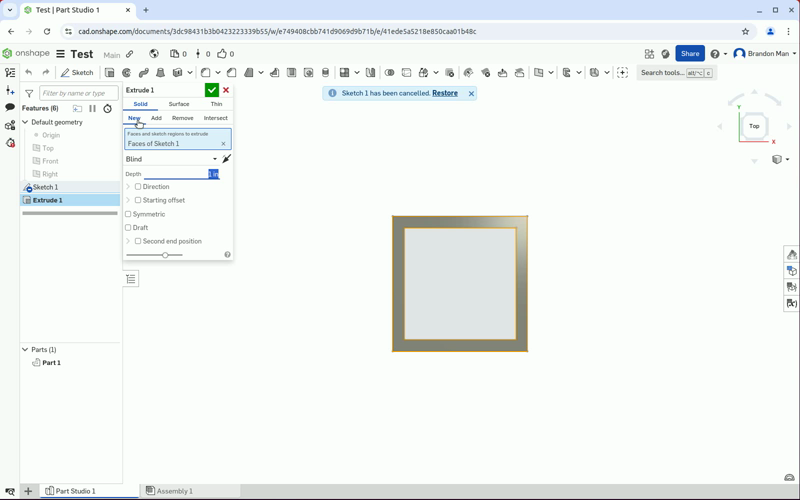
text(23.108)
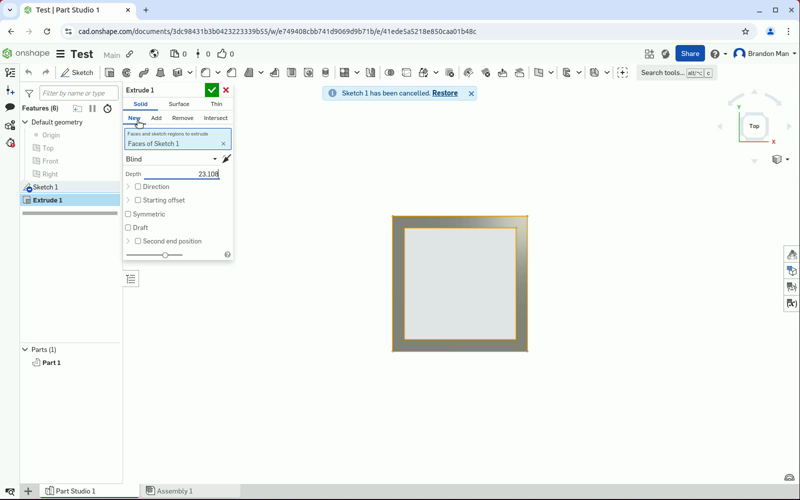
key(enter)
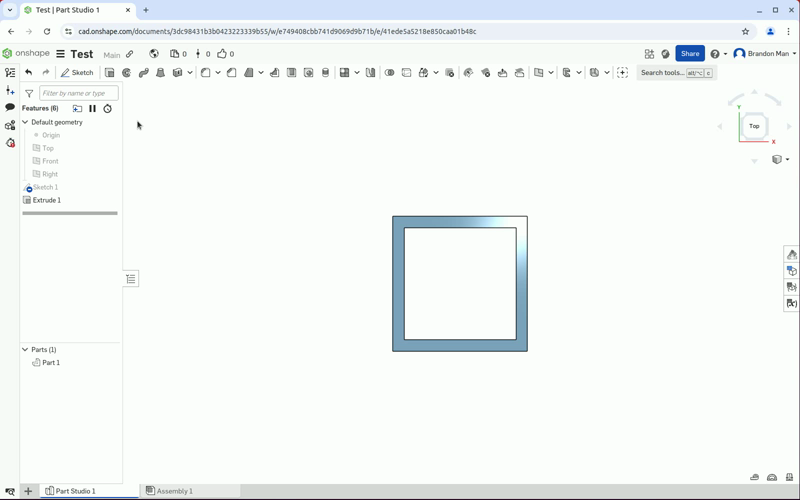
key(shift+h)
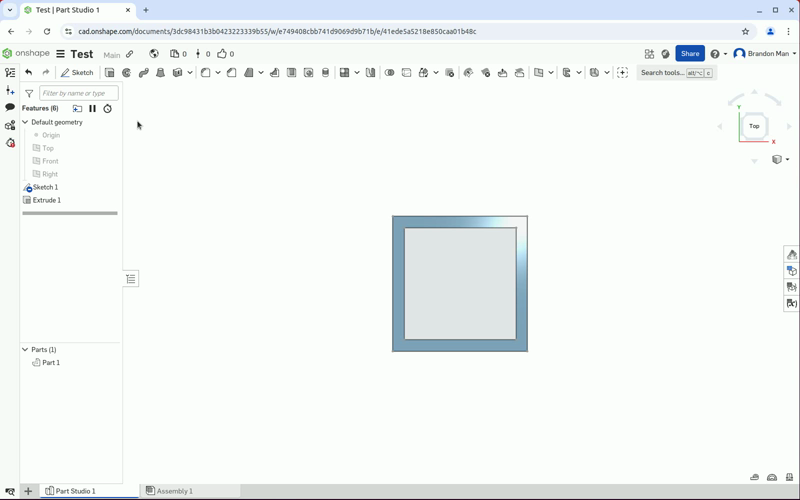
key(shift+h)
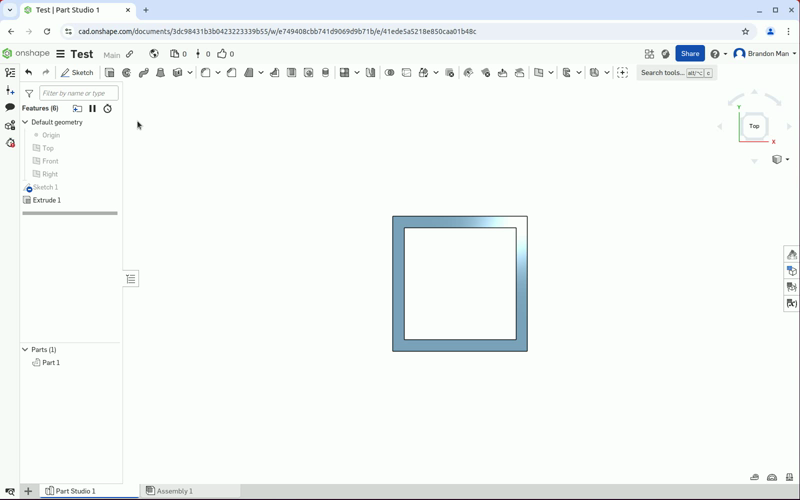
mouse_move(73, 189)
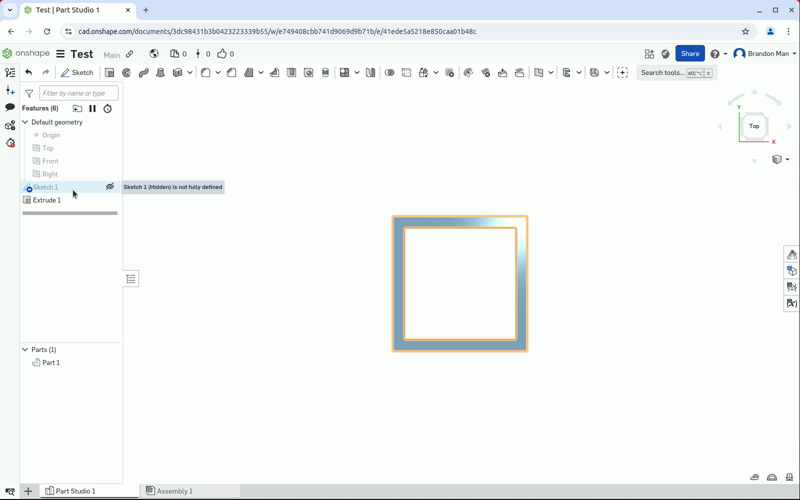
click(73, 189)
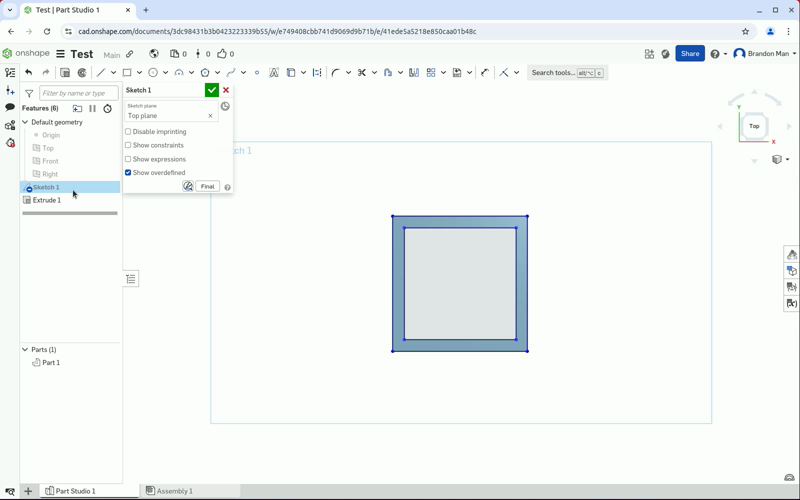
mouse_move(229, 92)
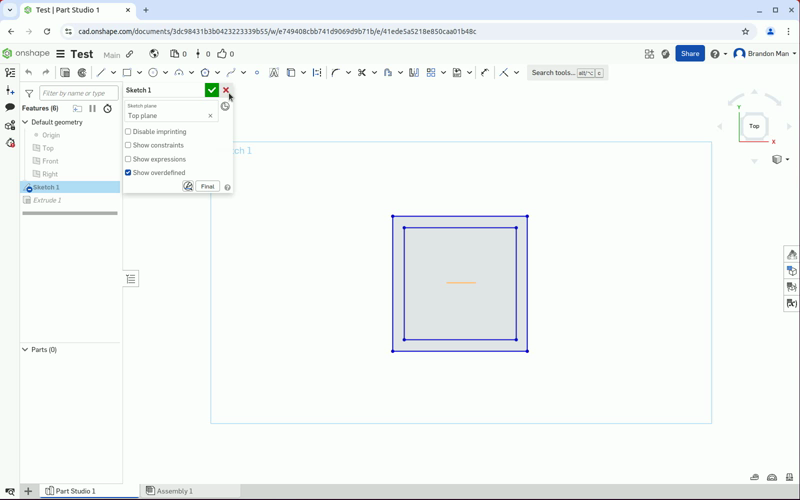
click(229, 92)
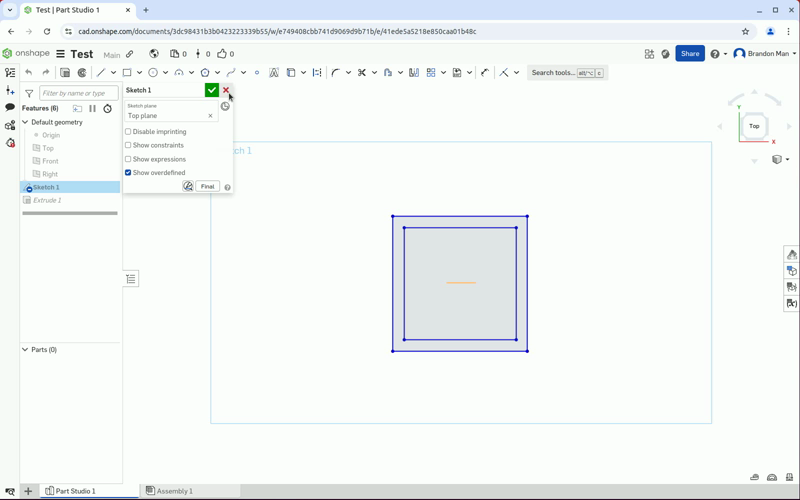
key(shift+s)
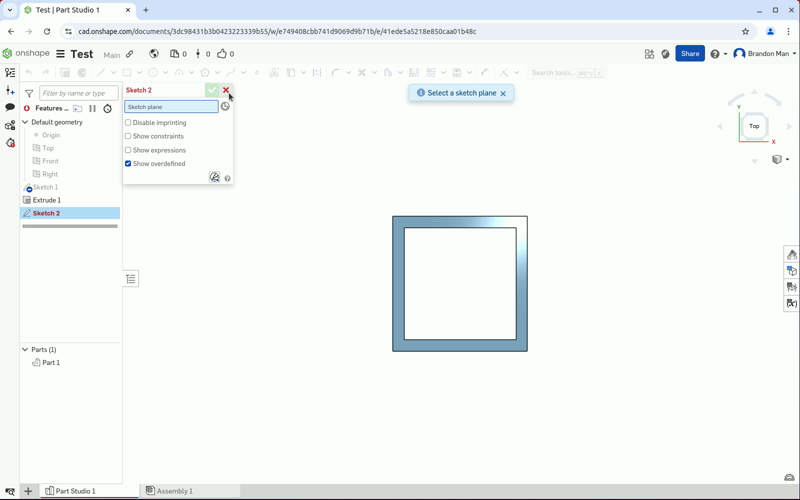
mouse_move(73, 150)
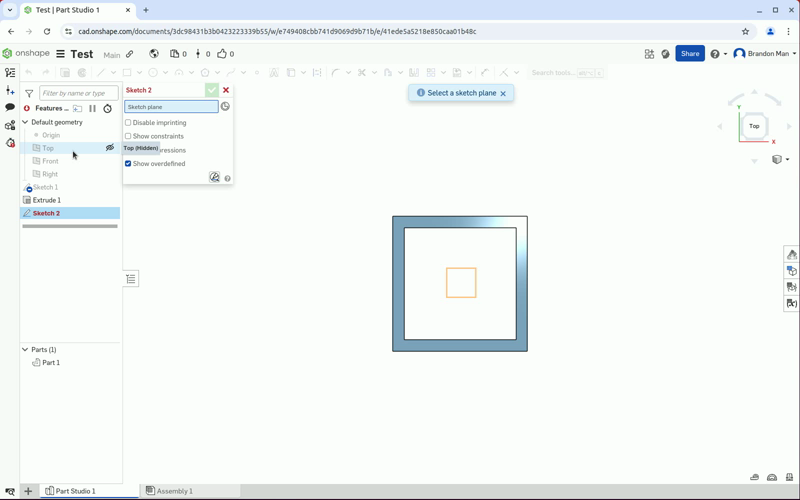
click(73, 150)
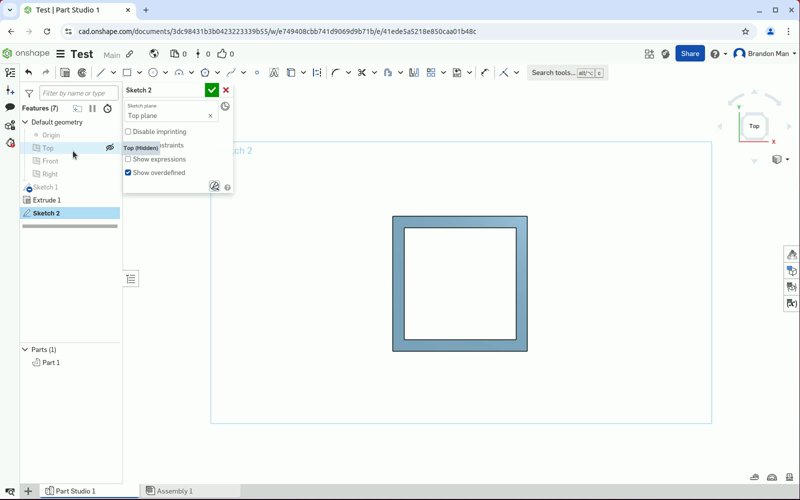
mouse_move(73, 352)
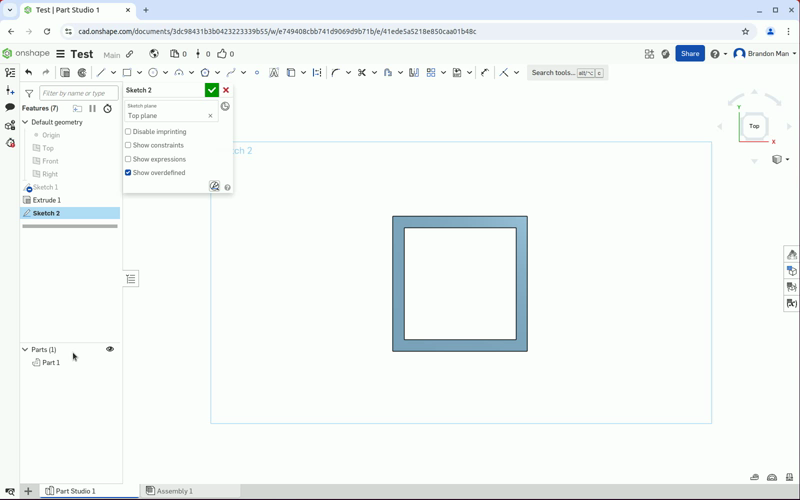
key(y)
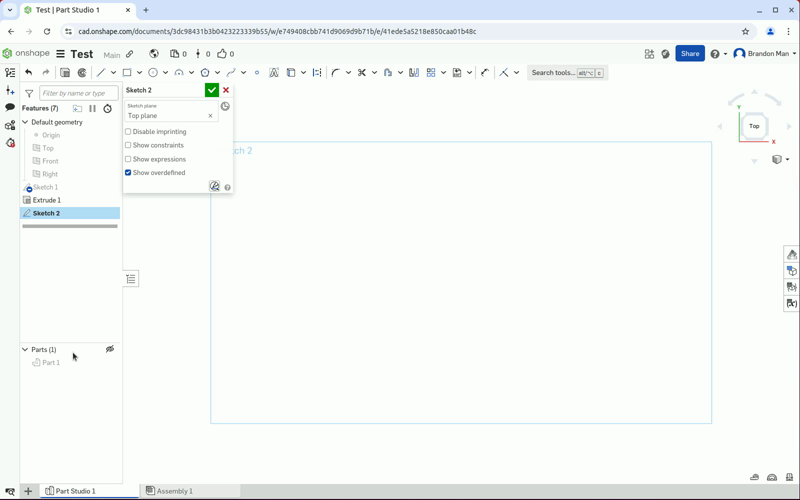
key(l)
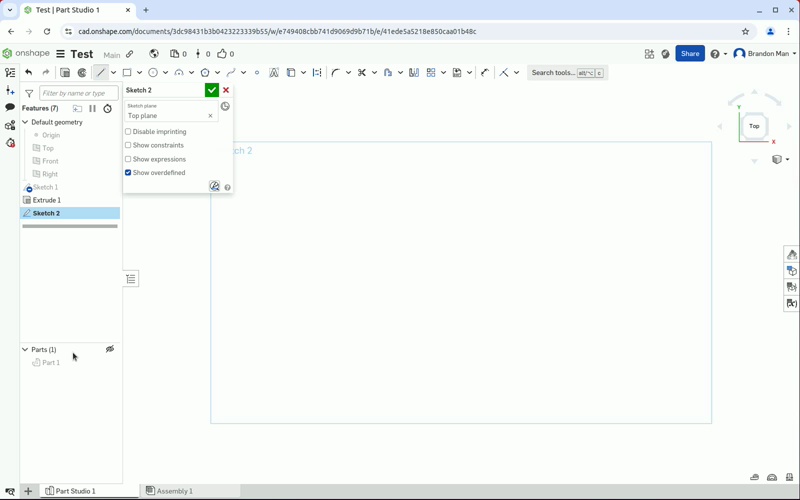
key_down(shift)
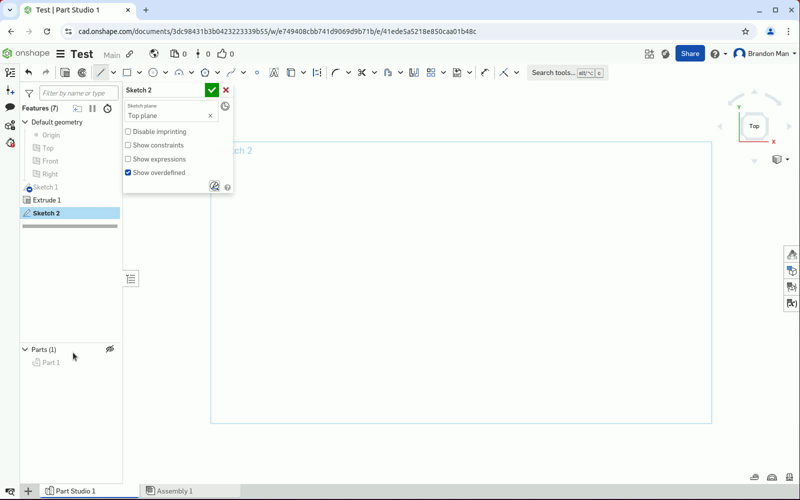
mouse_move(404, 339)
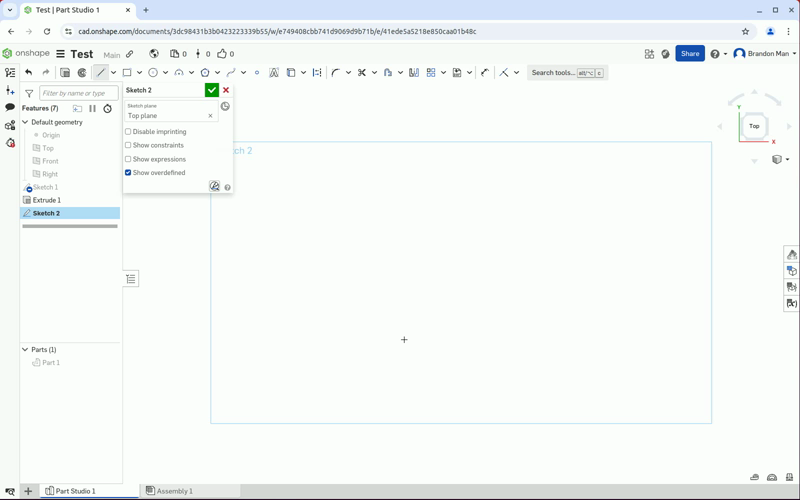
click(404, 339)
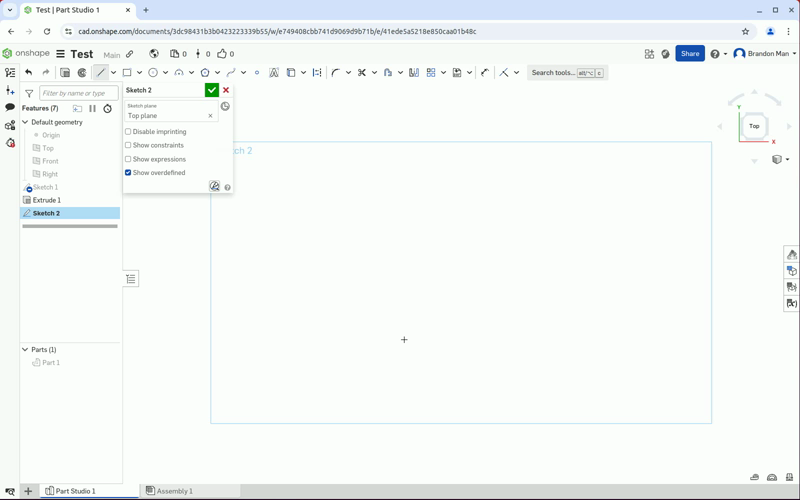
key_up(shift)
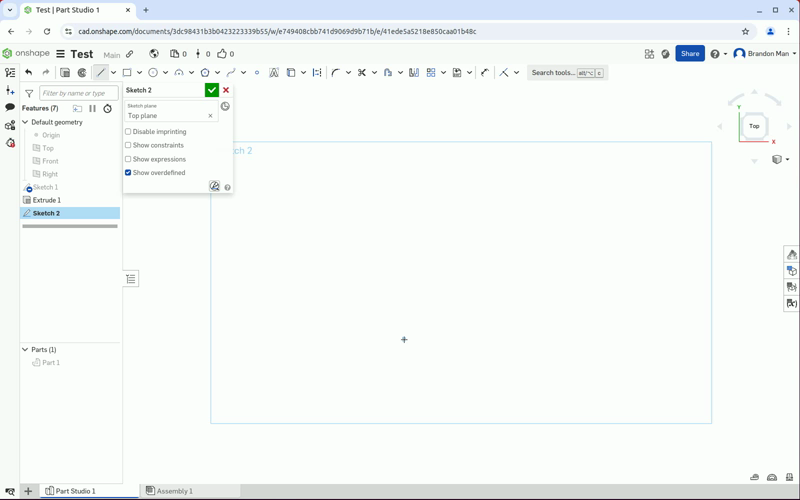
key_down(shift)
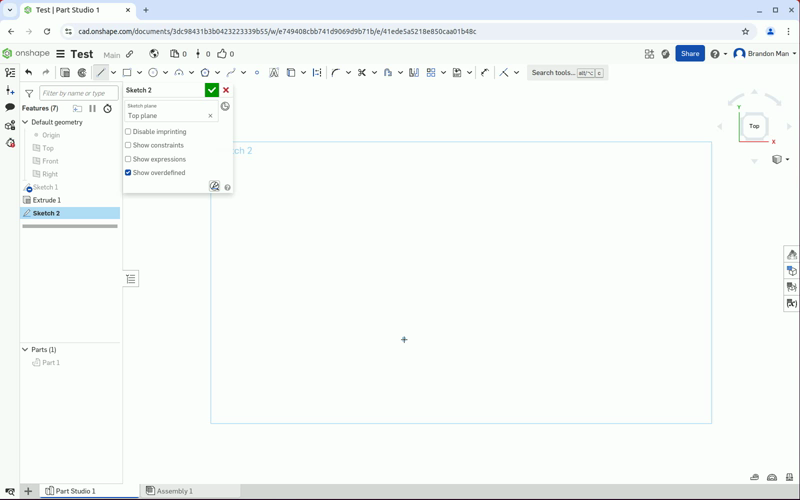
mouse_move(516, 339)
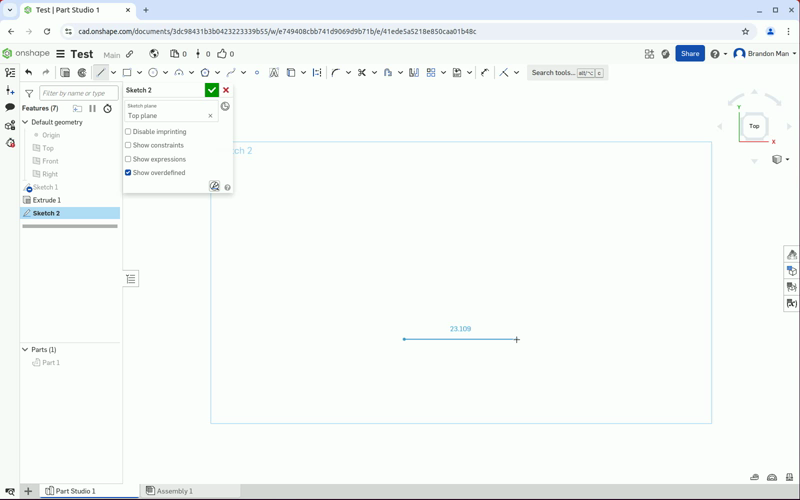
click(516, 339)
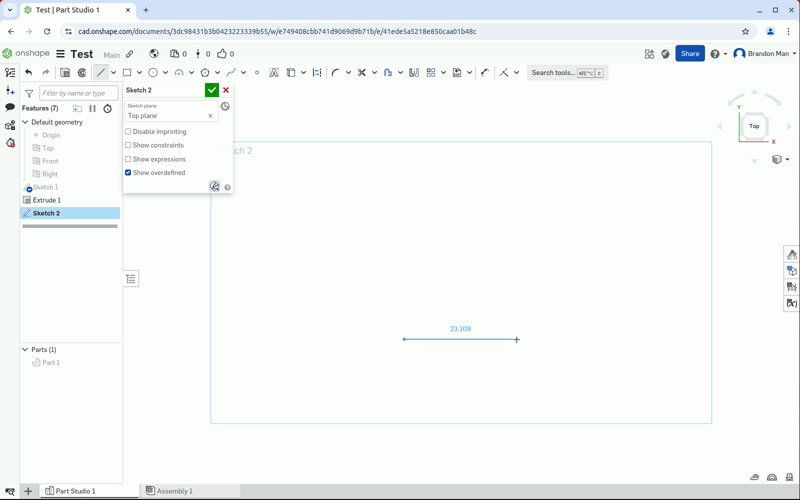
key_up(shift)
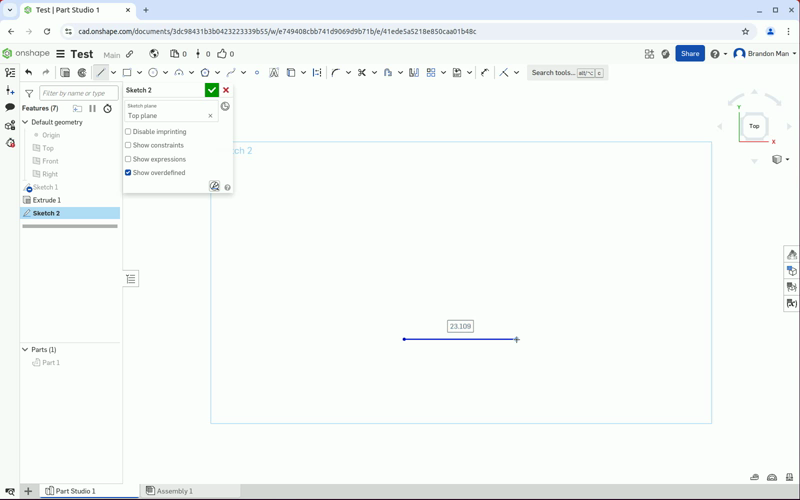
key_down(shift)
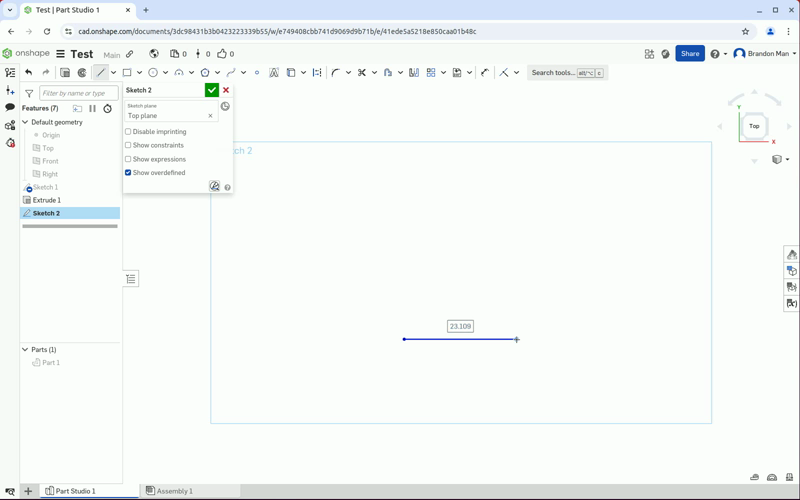
mouse_move(516, 226)
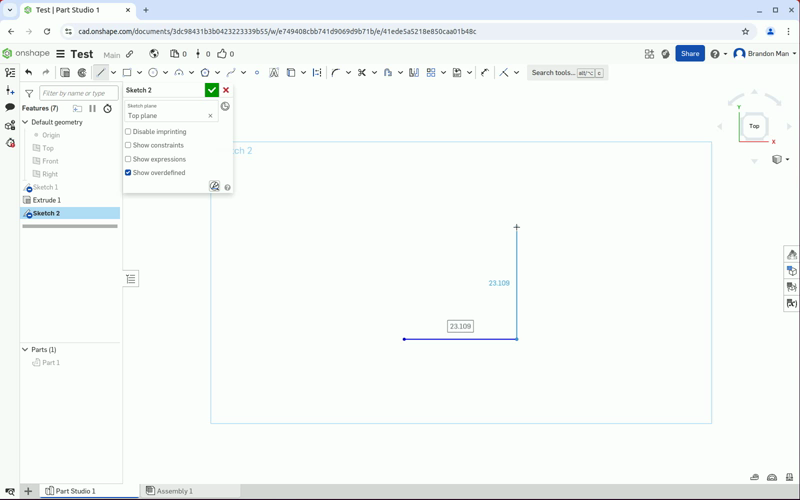
click(516, 226)
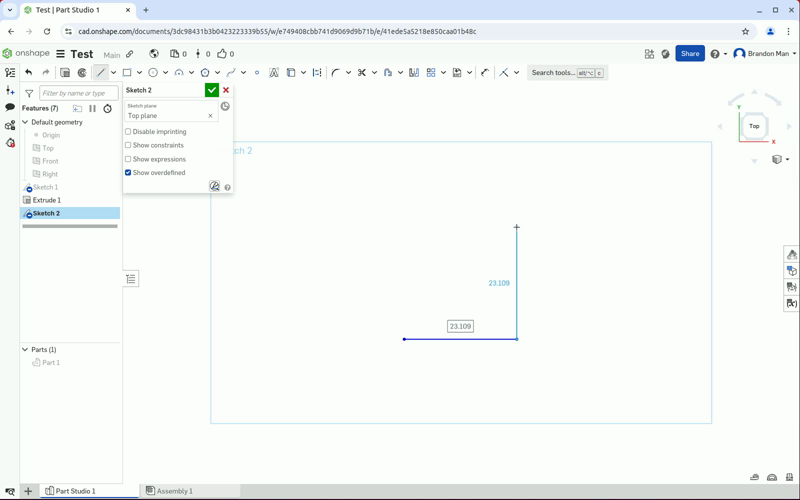
key_up(shift)
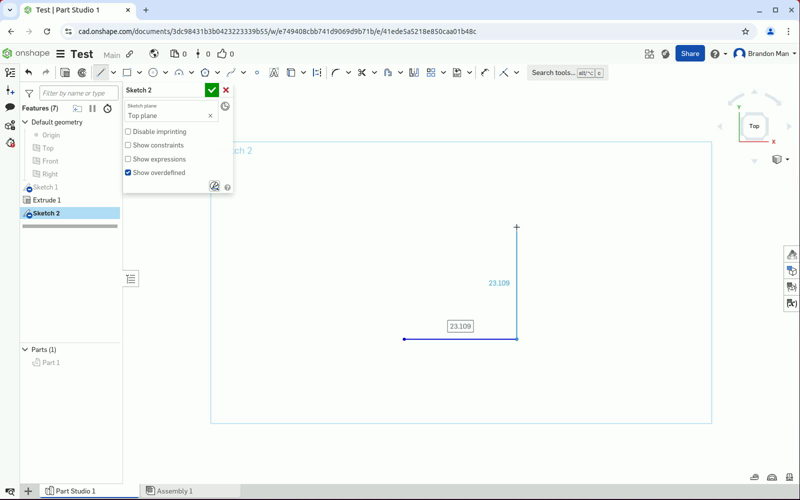
key_down(shift)
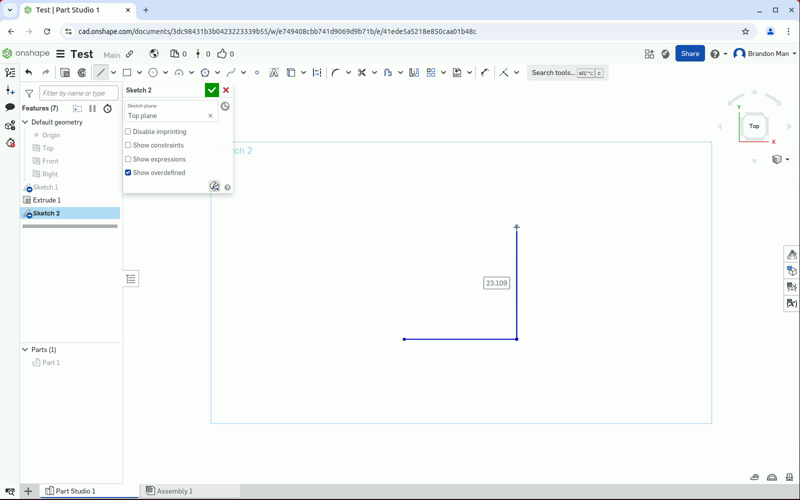
mouse_move(404, 226)
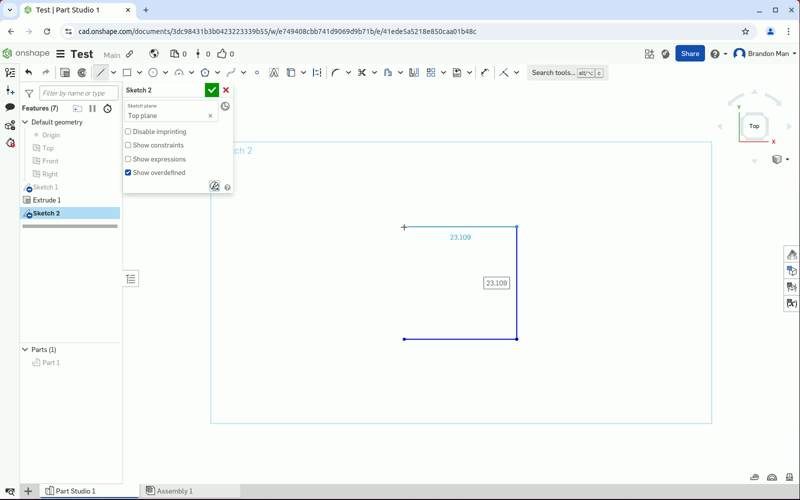
click(404, 226)
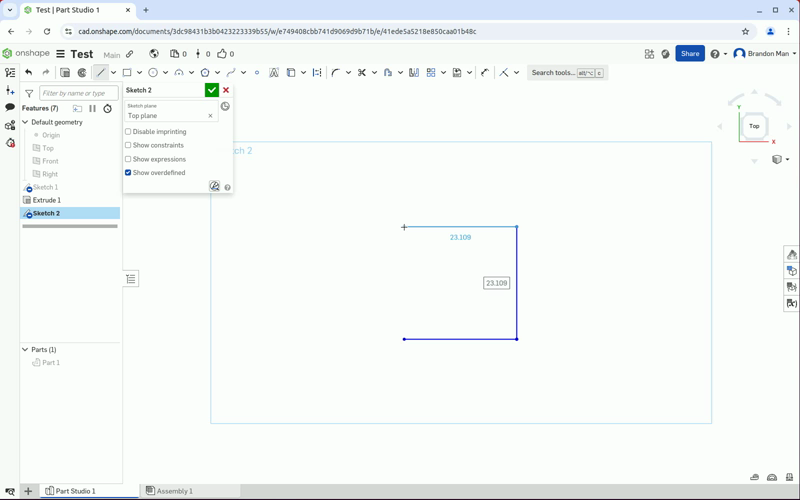
key_up(shift)
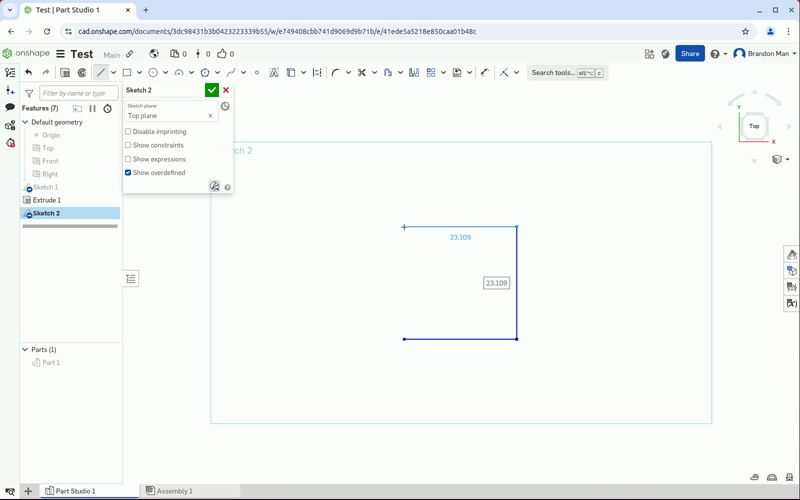
key_down(shift)
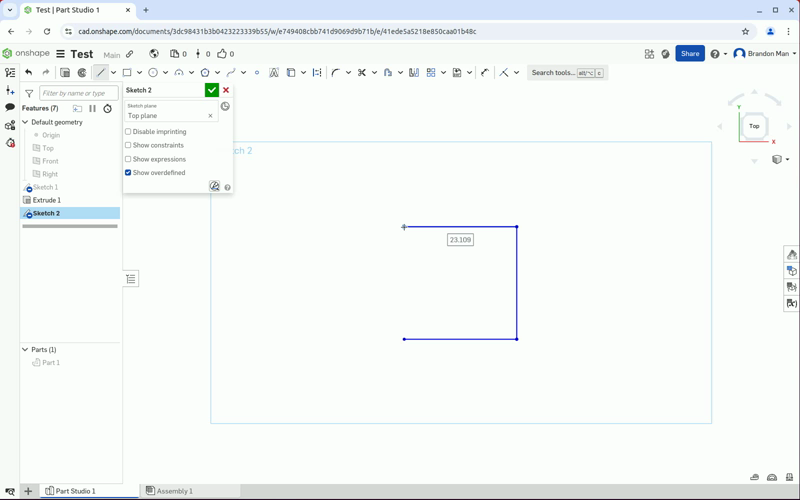
mouse_move(404, 339)
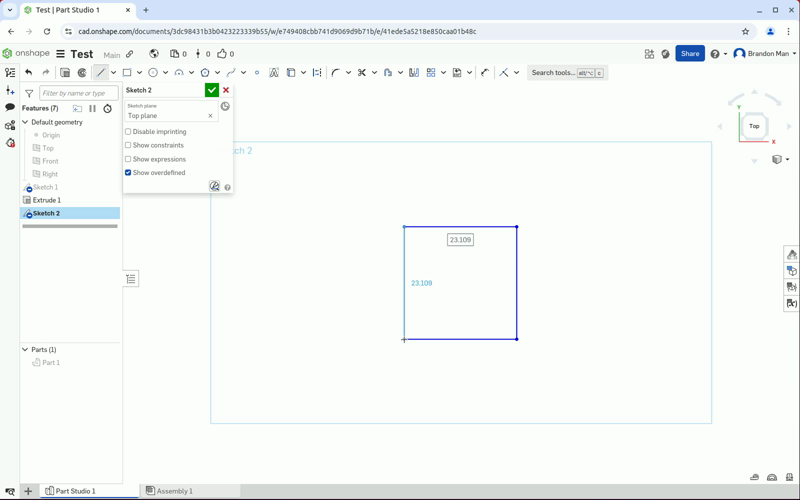
key_up(shift)
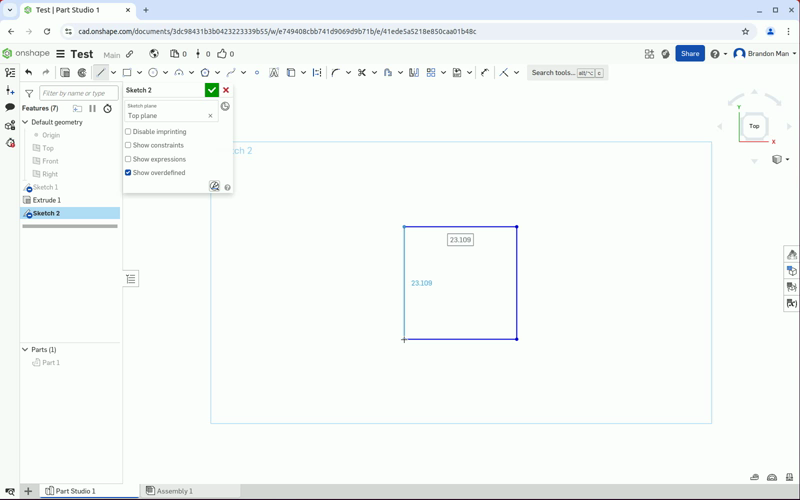
click(404, 339)
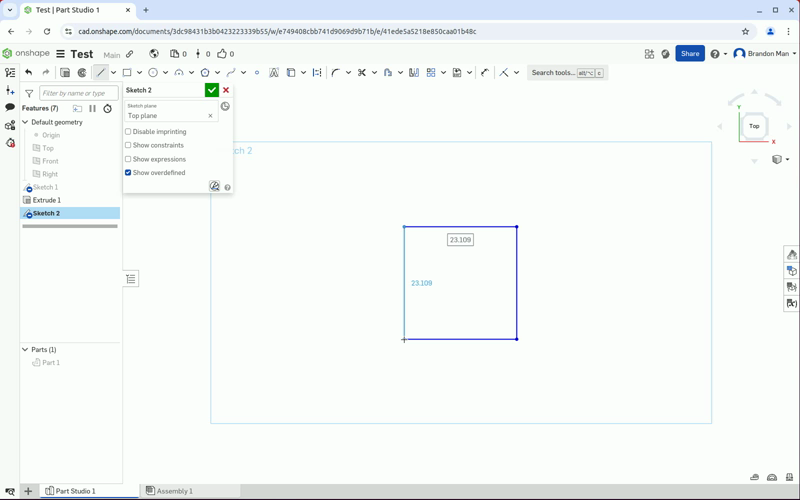
key(esc)
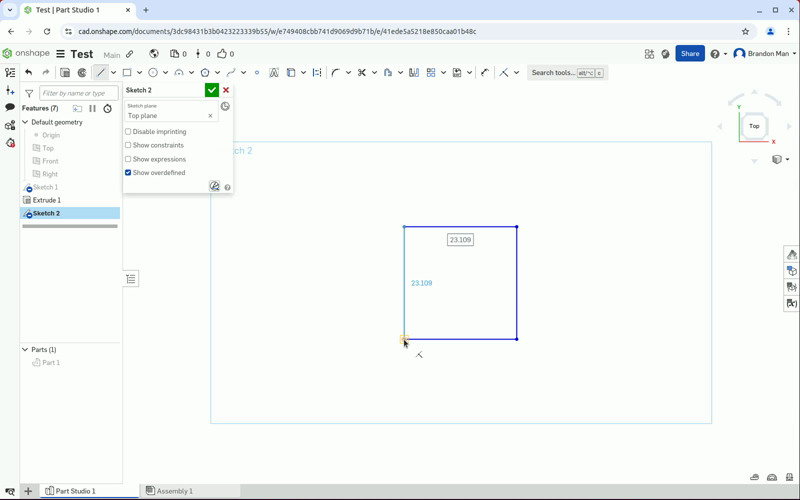
mouse_move(464, 261)
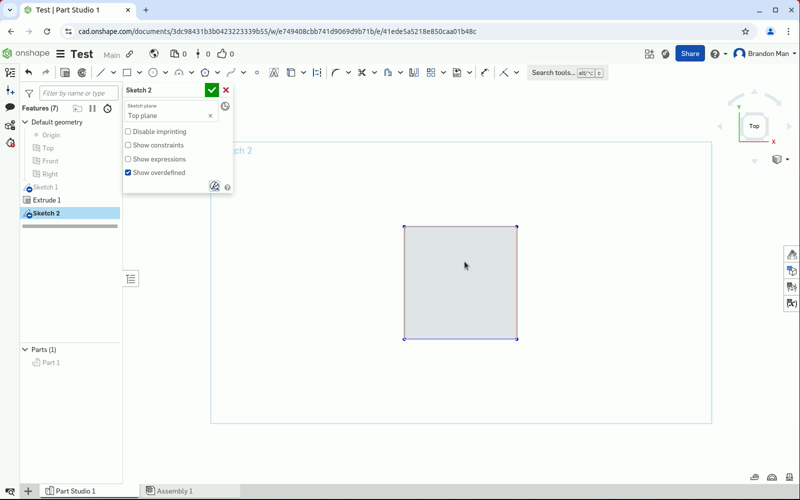
click(464, 261)
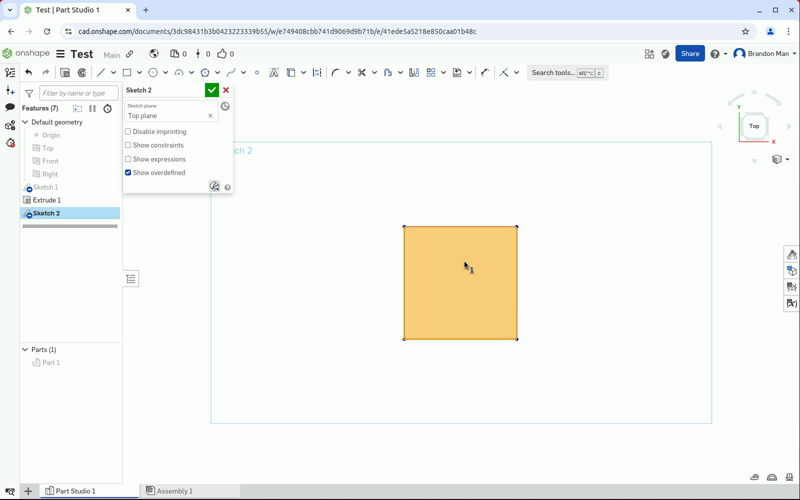
mouse_move(73, 352)
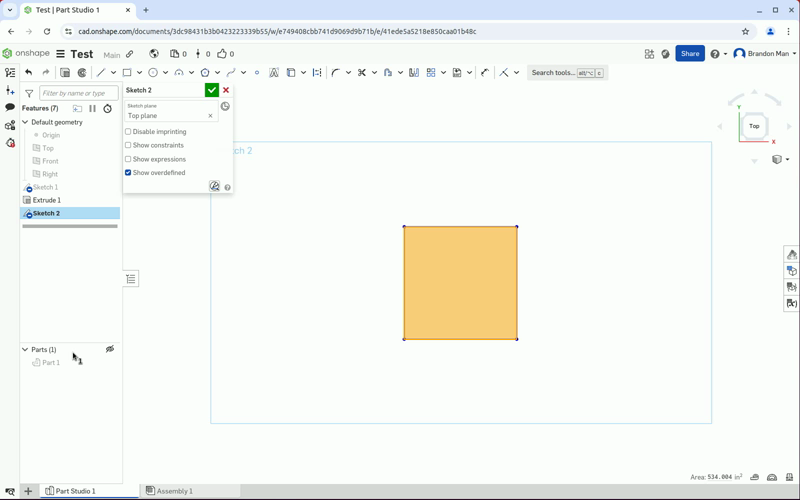
key(shift+y)
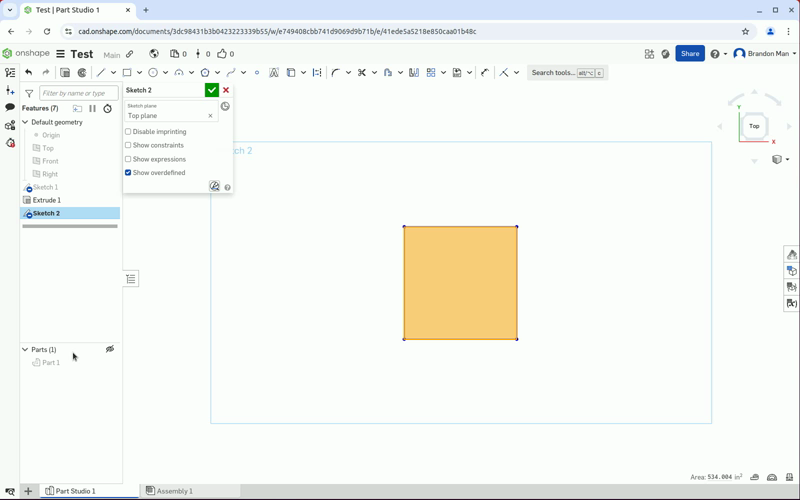
key(shift+e)
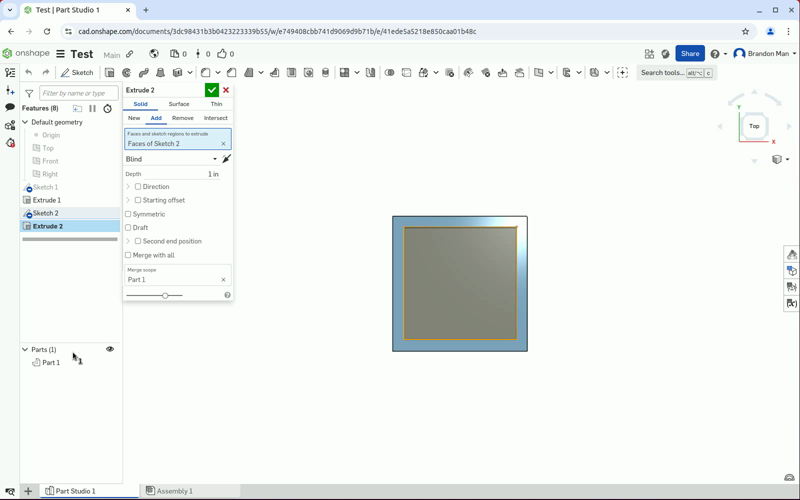
mouse_move(143, 106)
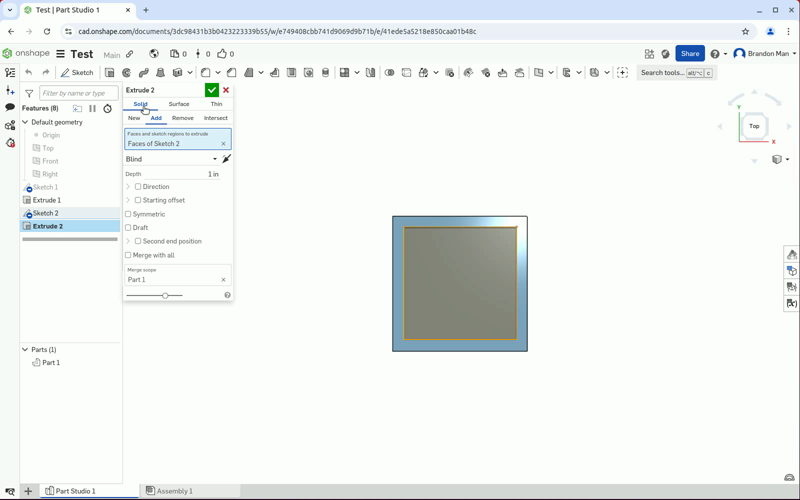
click(143, 106)
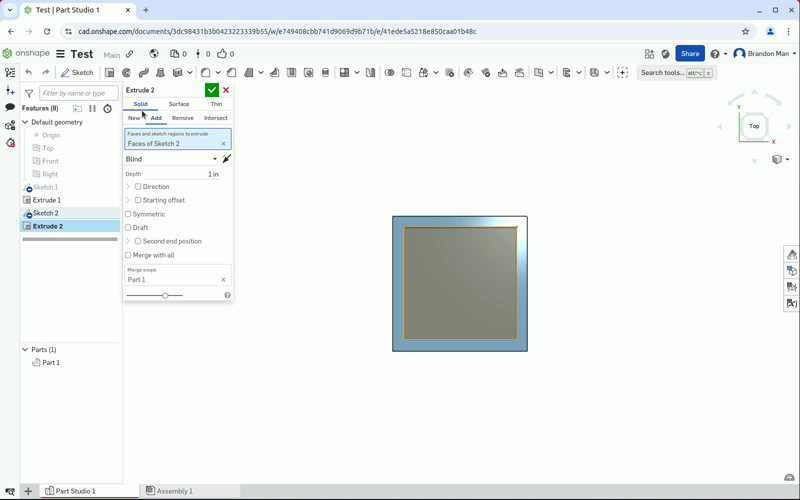
mouse_move(137, 120)
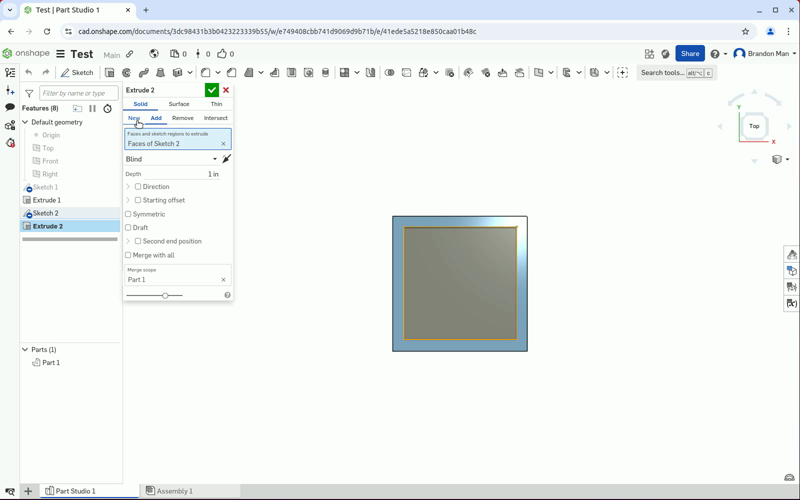
click(137, 120)
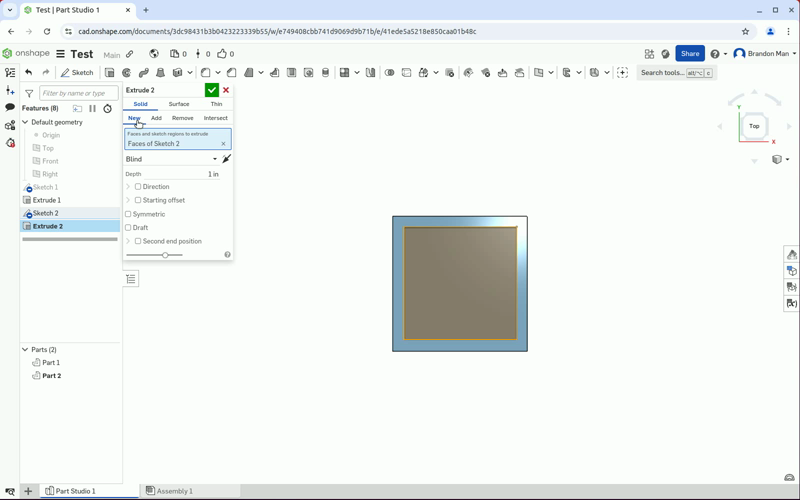
key(tab, 4)
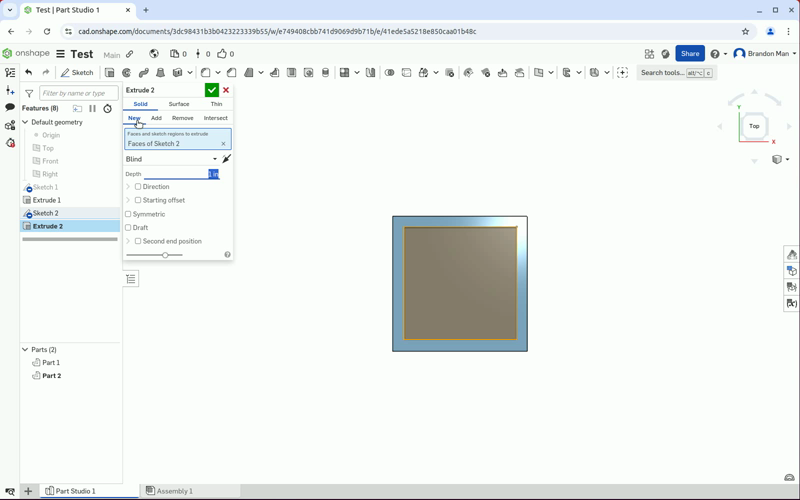
text(23.108)
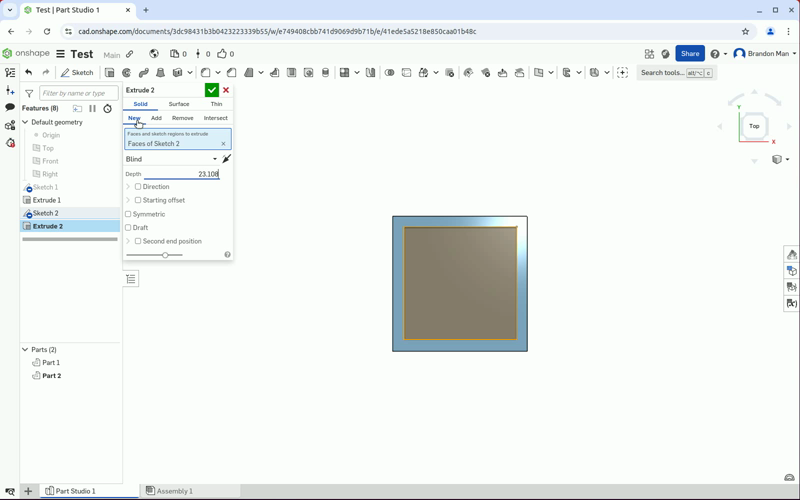
key(enter)
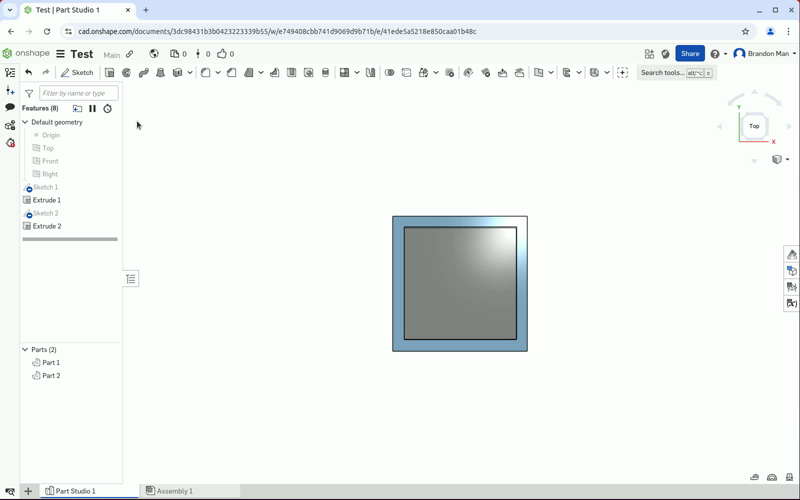
key(shift+h)
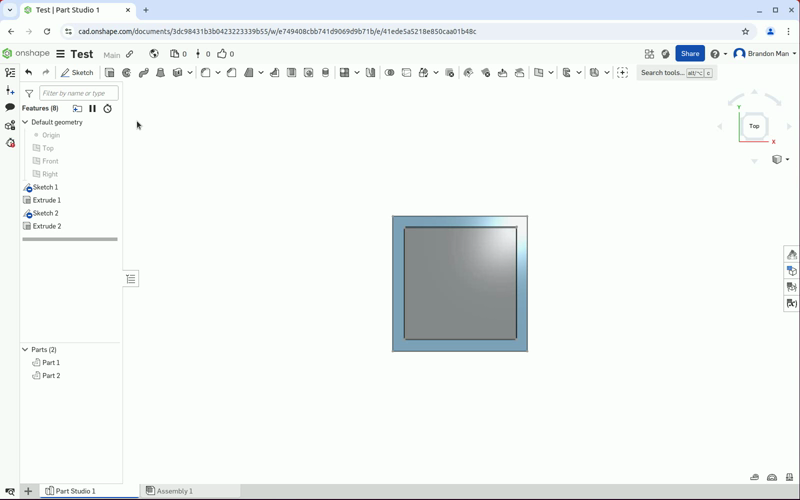
key(shift+h)
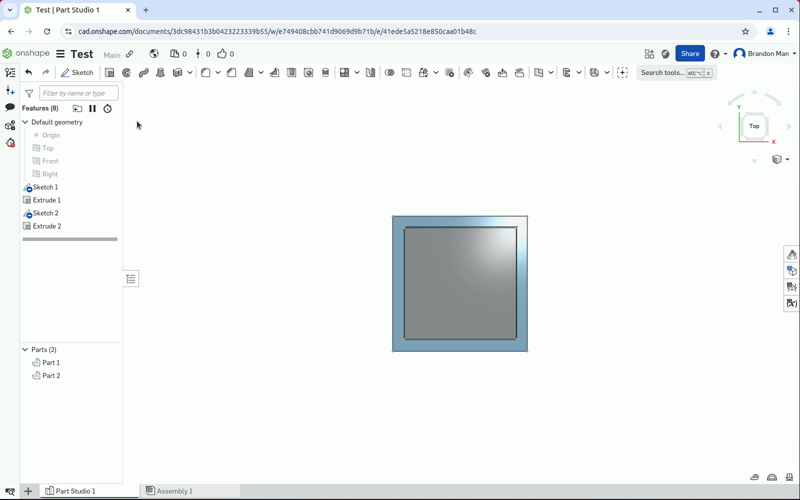
key(shift+7)
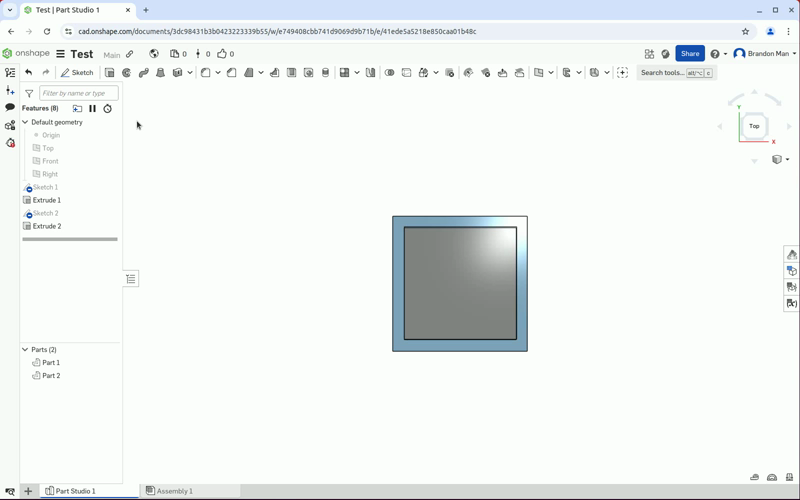
key(up, 3)
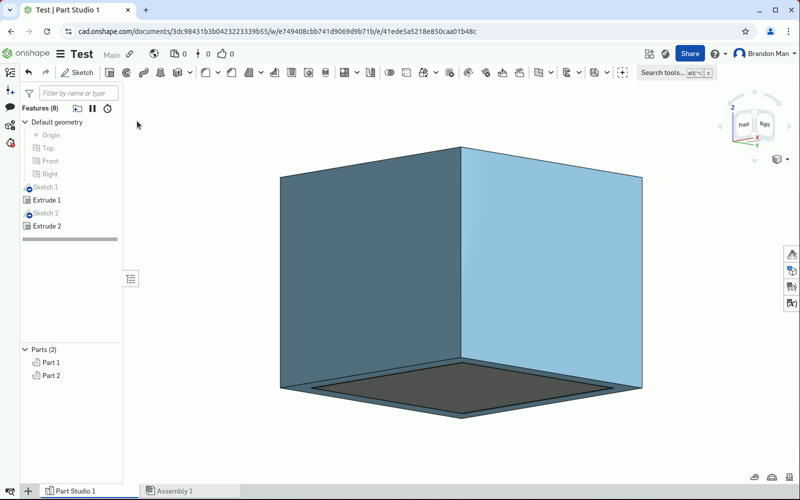
key(left, 3)
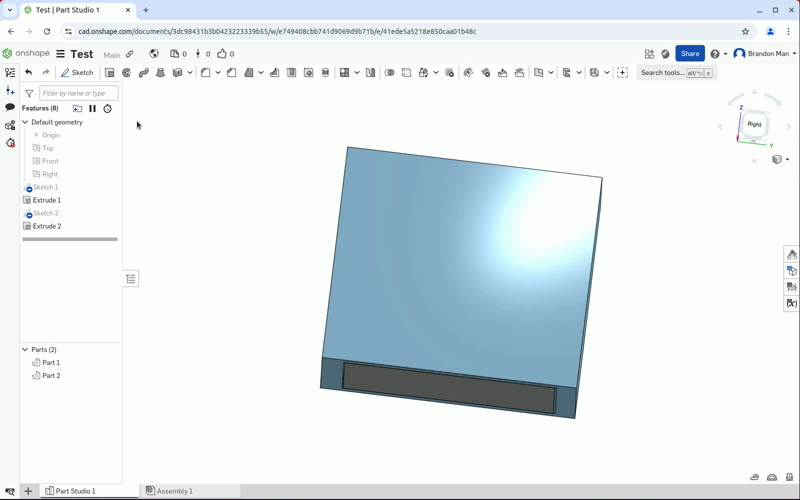
key(right, 3)
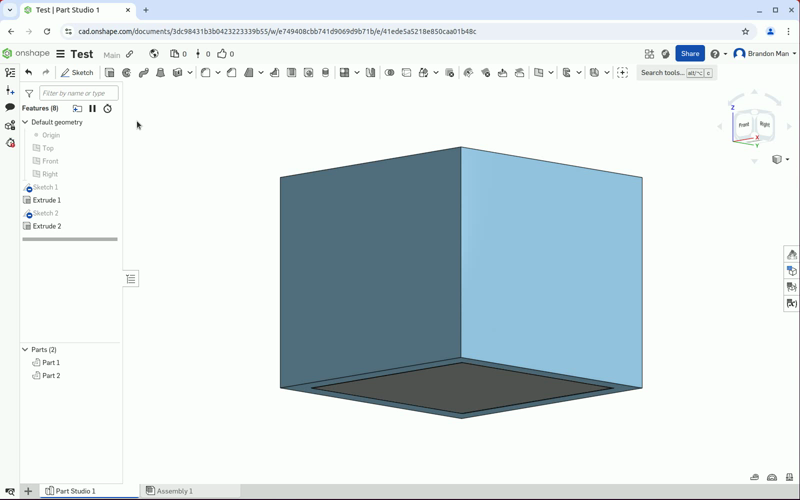
key(down, 3)
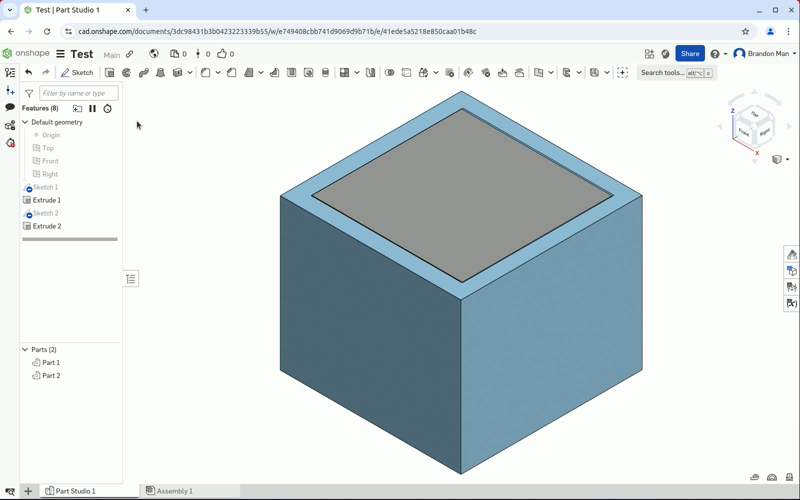
mouse_move(73, 189)
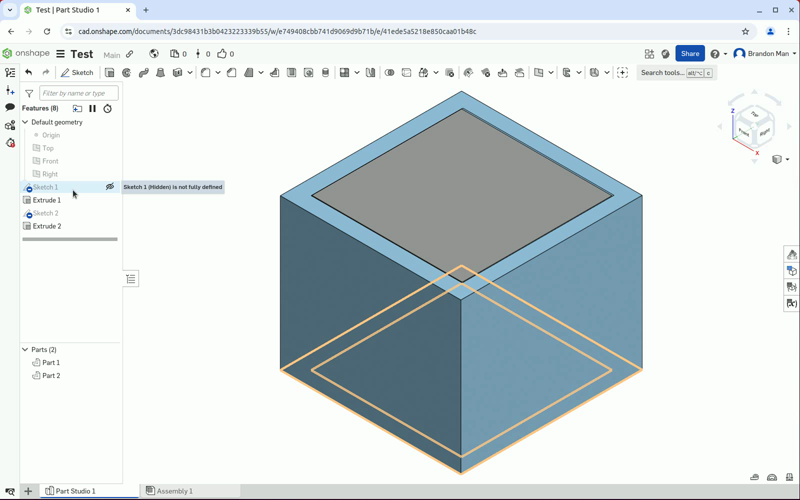
click(73, 189)